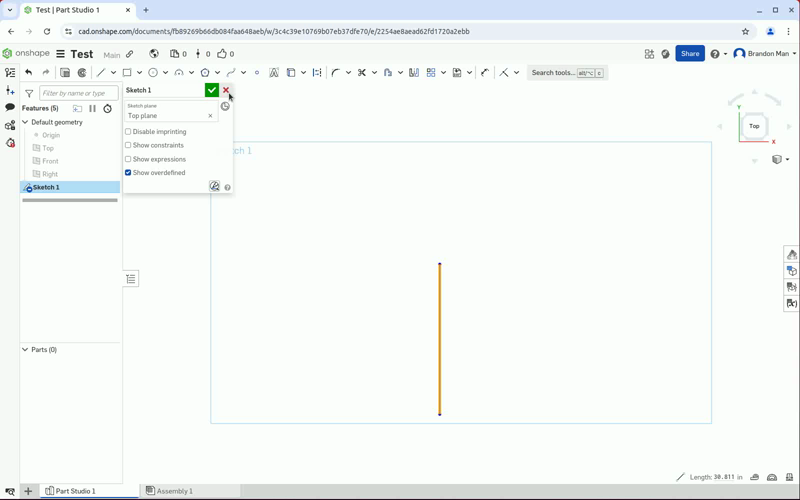
key(shift+h)
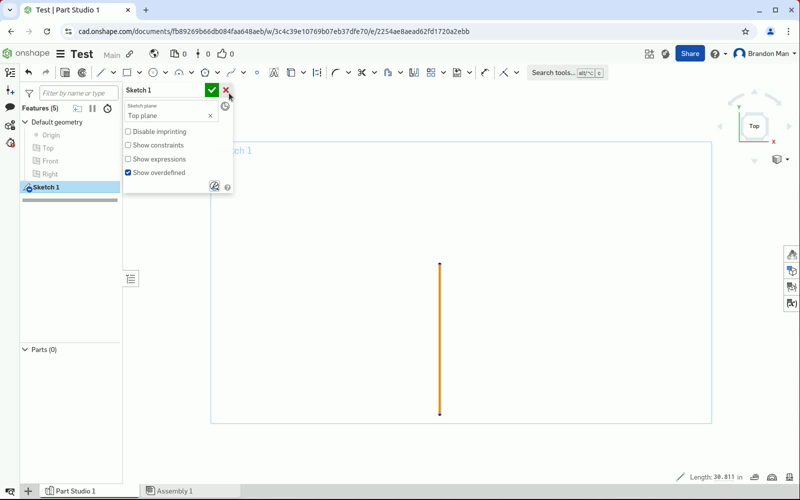
key(shift+s)
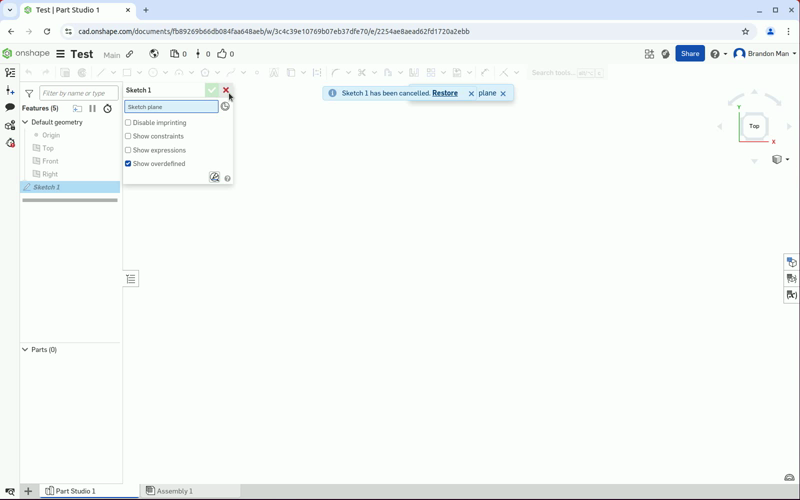
mouse_move(73, 150)
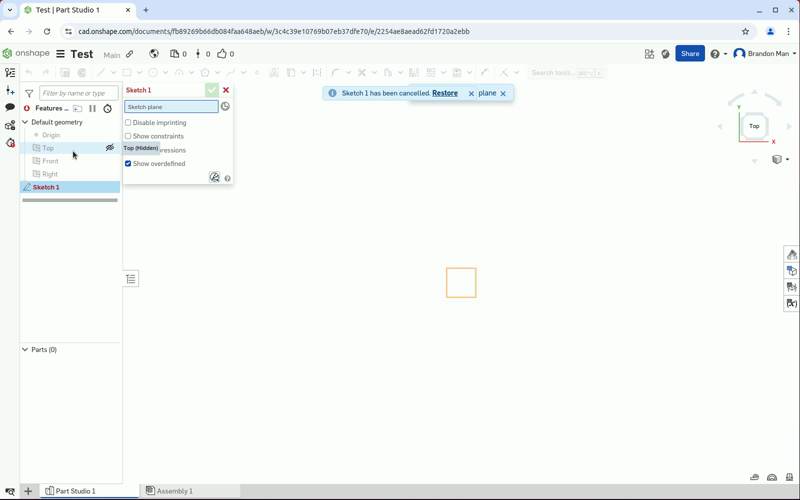
click(73, 150)
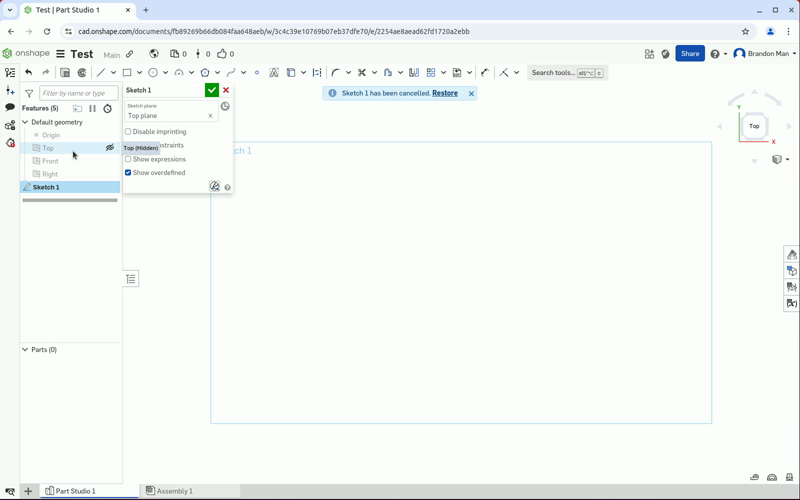
mouse_move(73, 352)
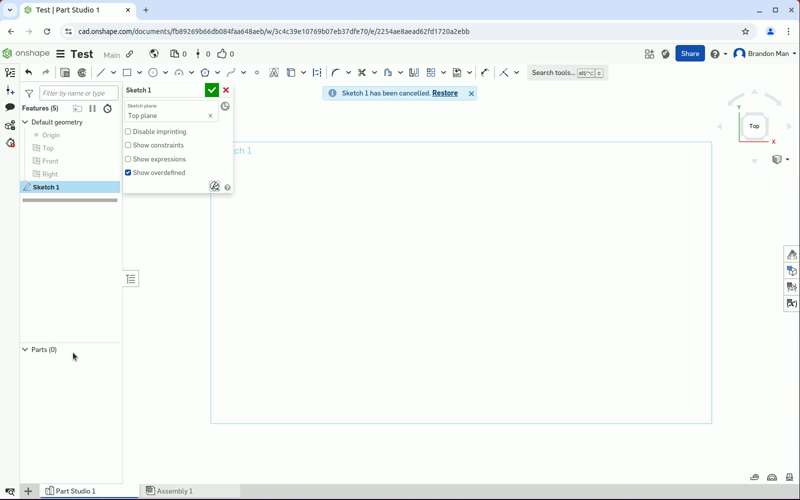
key(y)
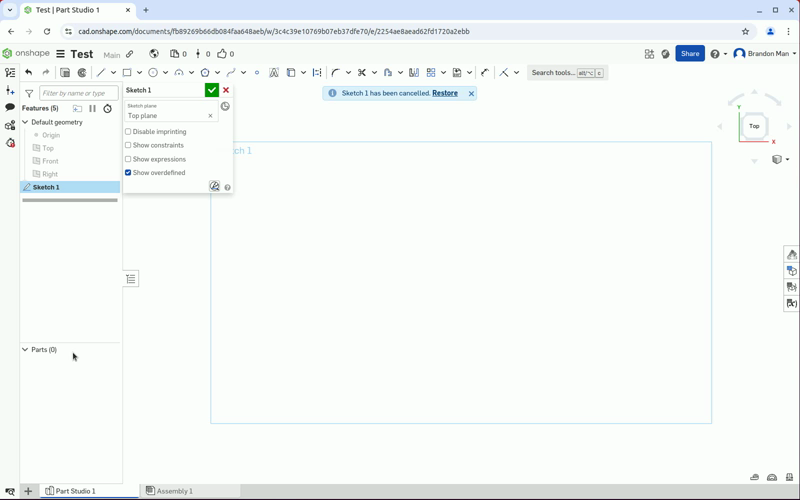
key(l)
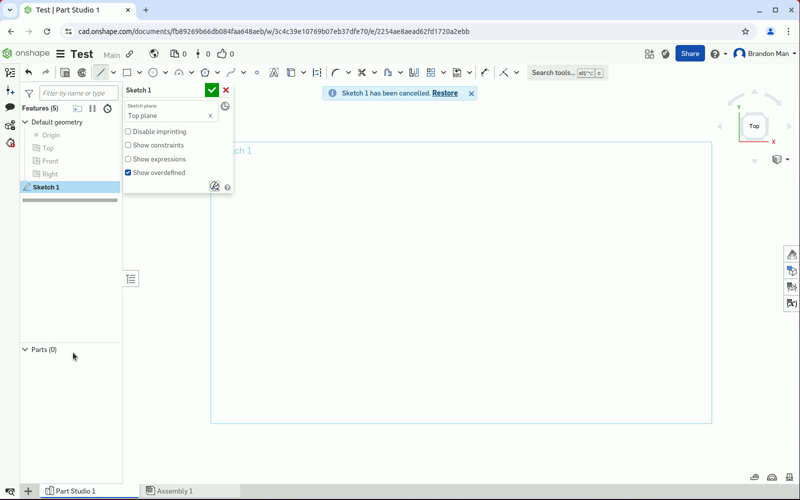
key_down(shift)
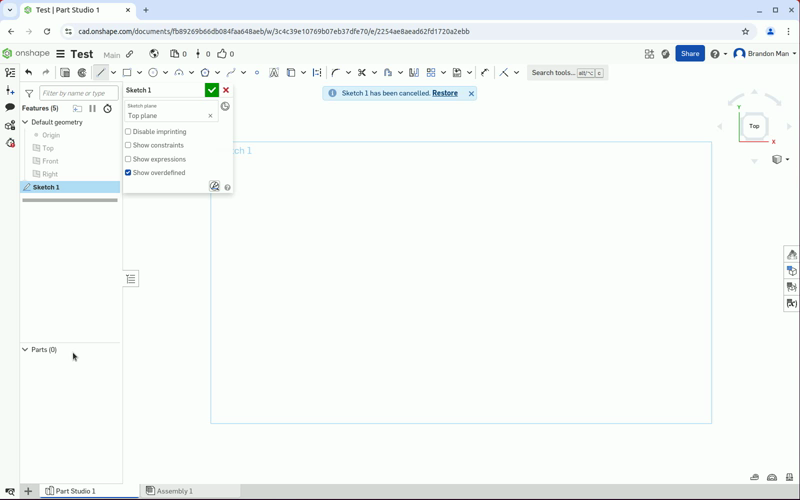
mouse_move(369, 309)
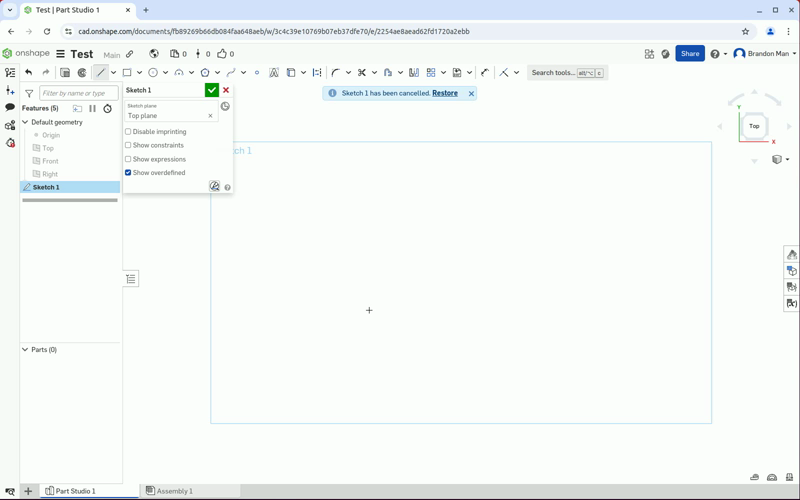
click(369, 309)
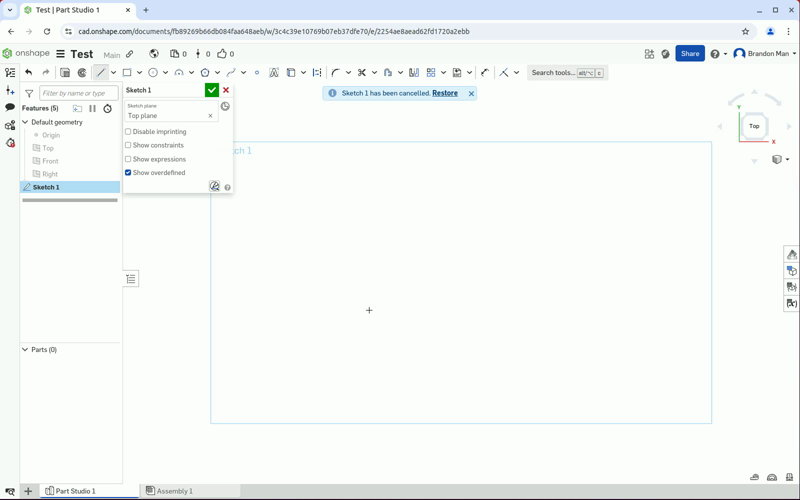
key_up(shift)
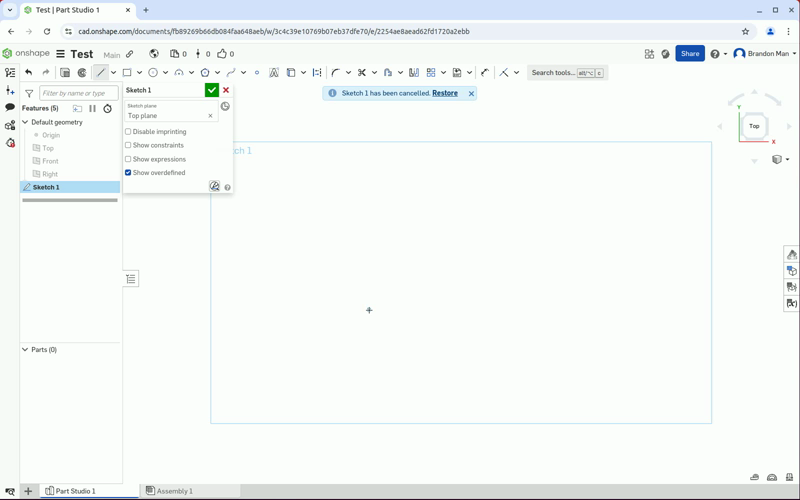
key_down(shift)
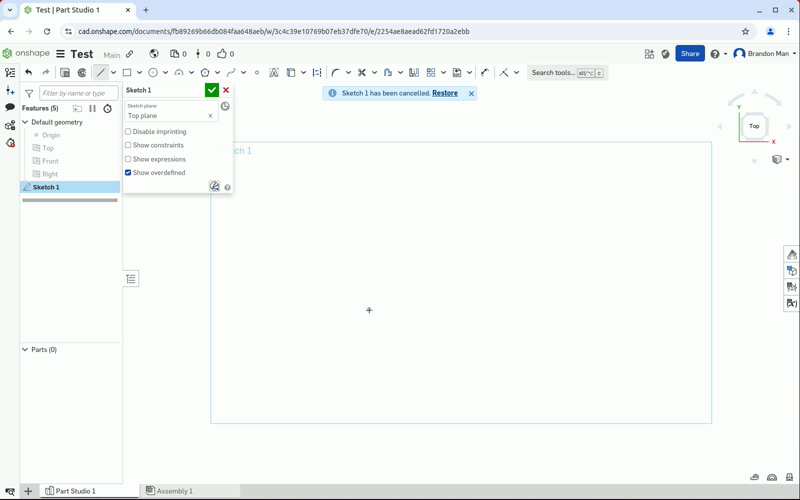
mouse_move(443, 309)
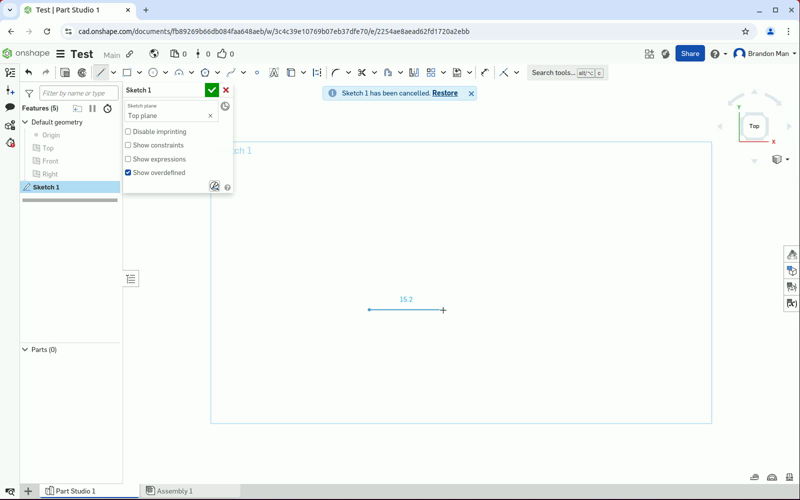
click(443, 309)
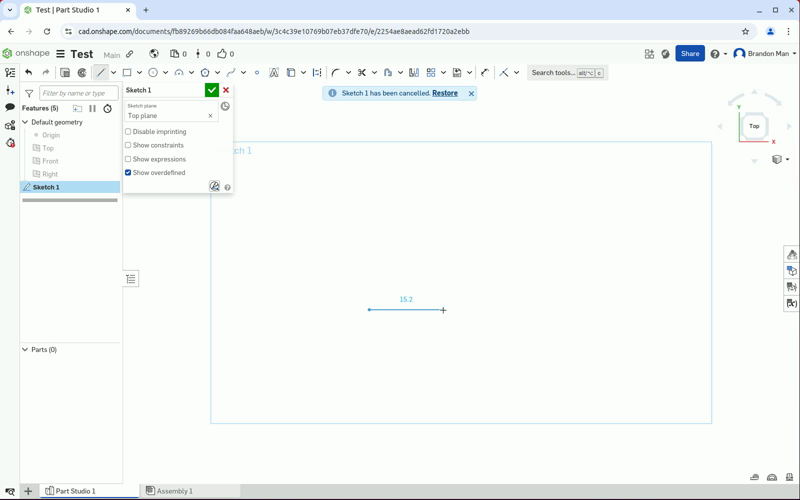
key_up(shift)
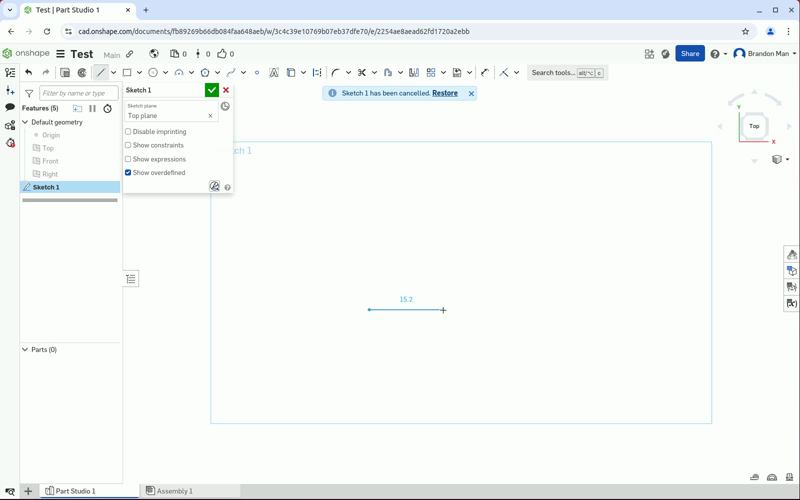
key_down(shift)
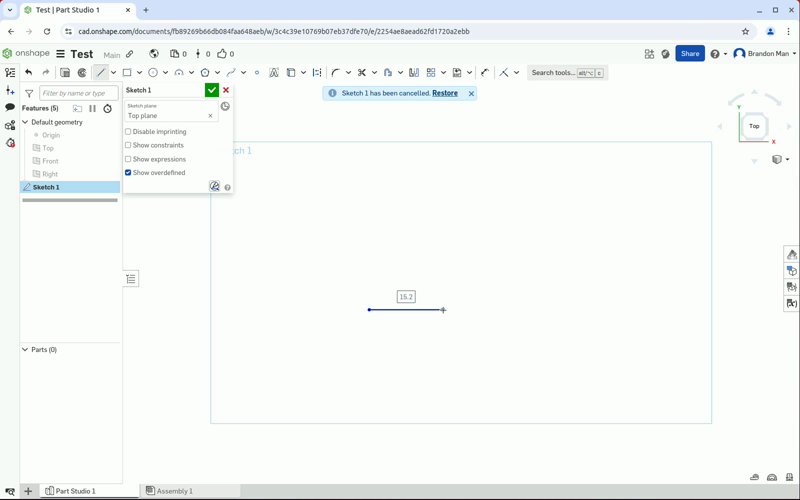
mouse_move(443, 186)
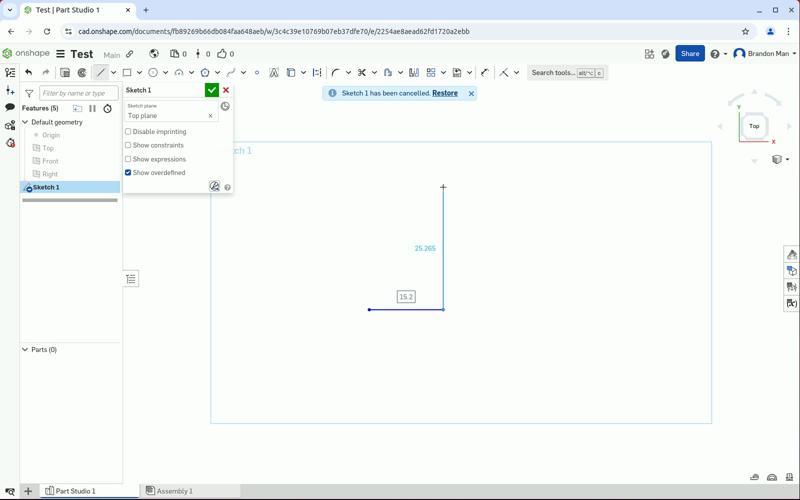
click(443, 186)
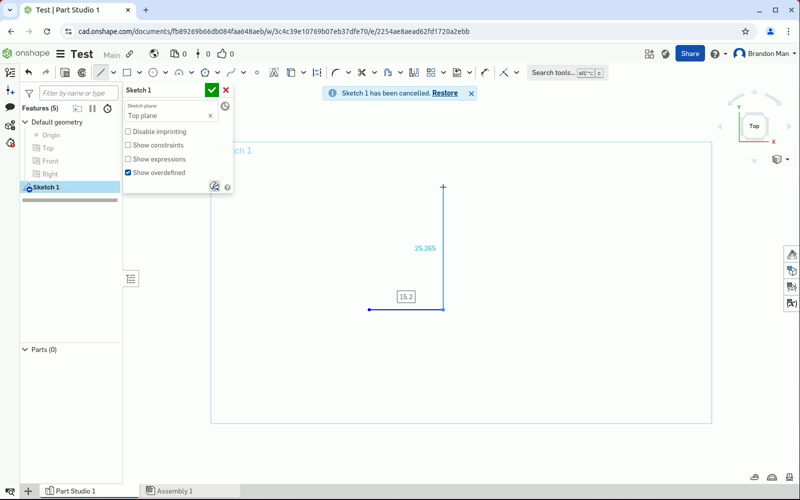
key_up(shift)
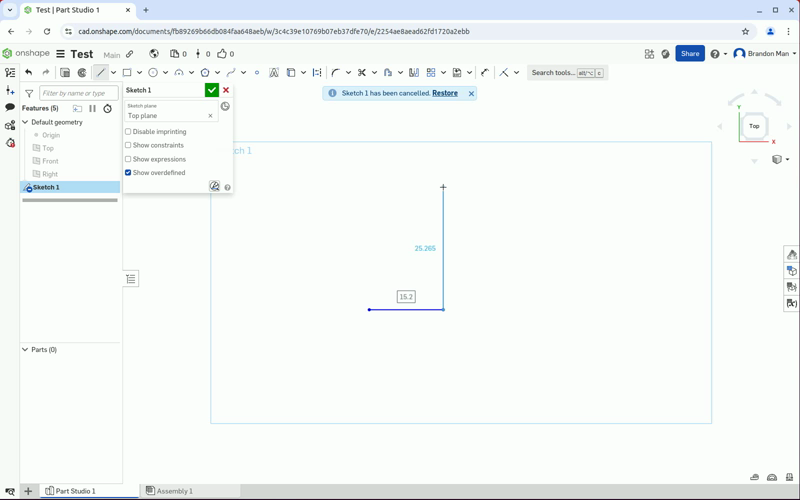
key_down(shift)
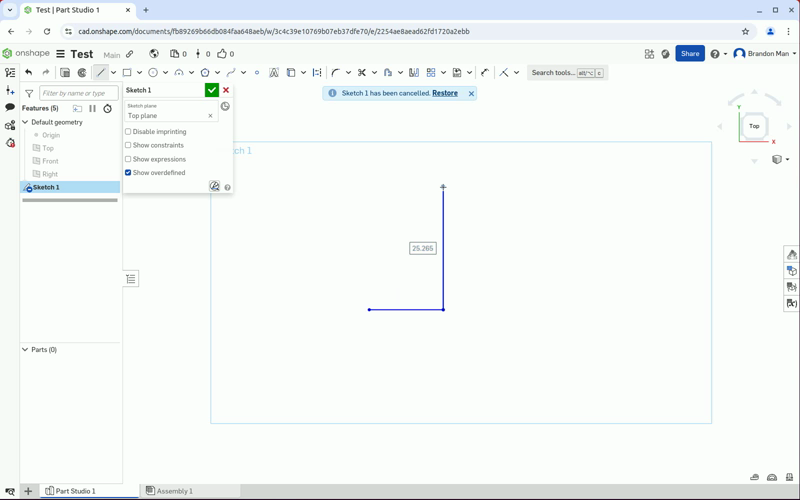
mouse_move(369, 186)
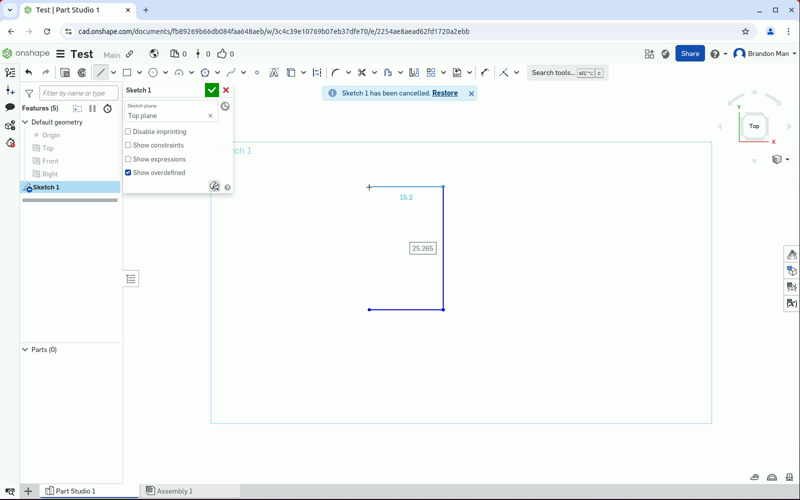
click(369, 186)
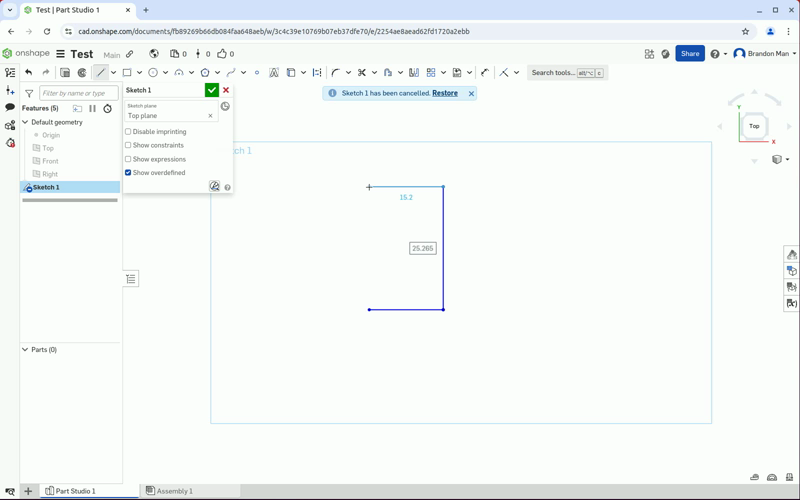
key_up(shift)
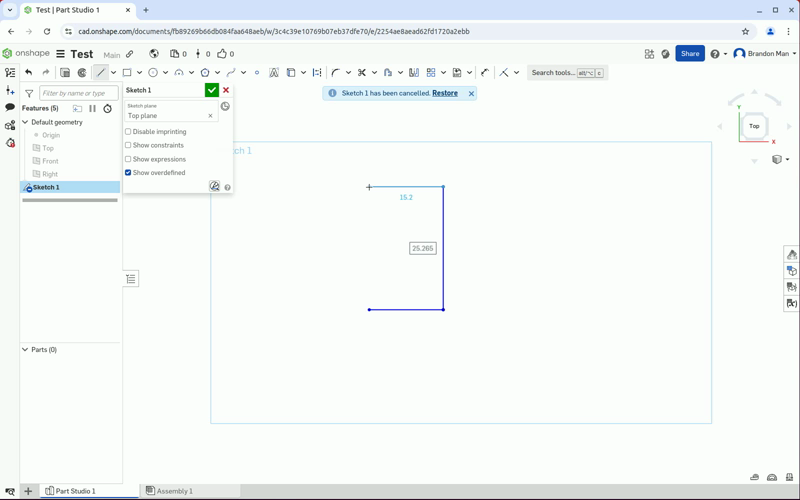
key_down(shift)
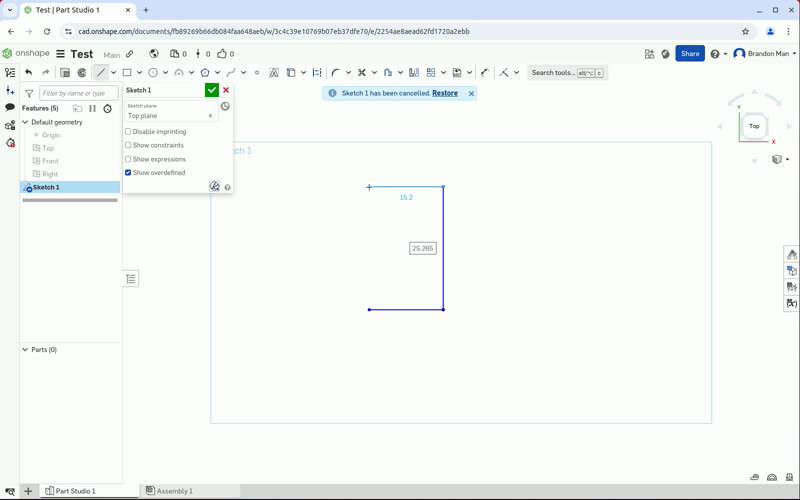
mouse_move(369, 309)
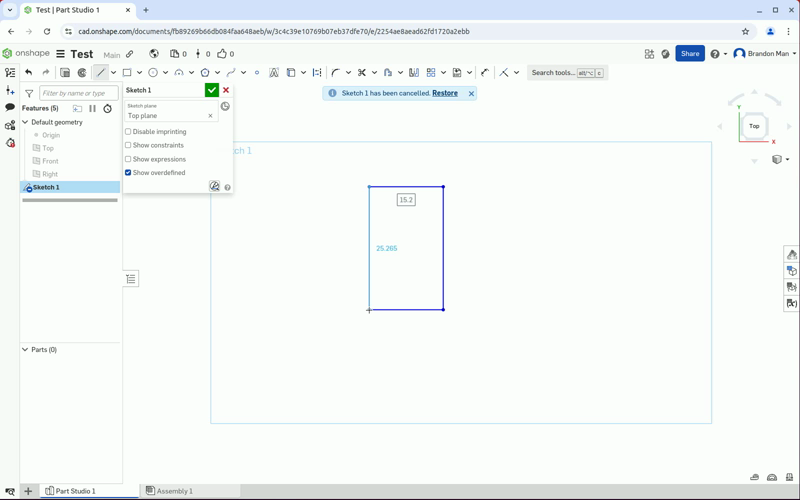
key_up(shift)
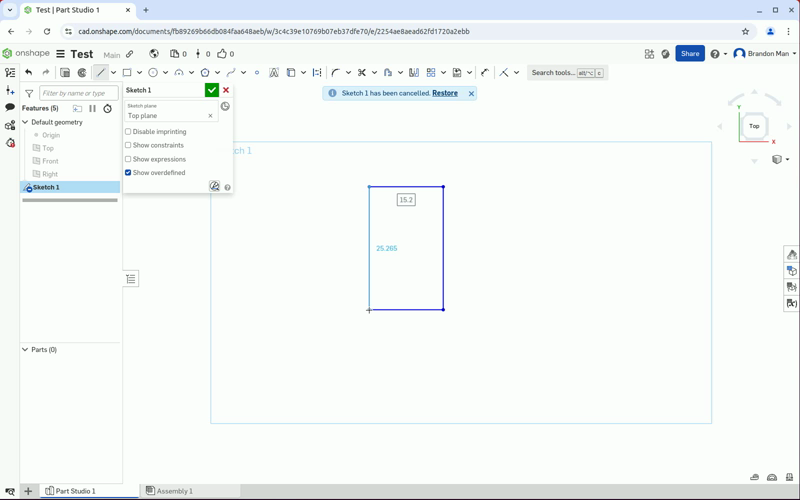
click(369, 309)
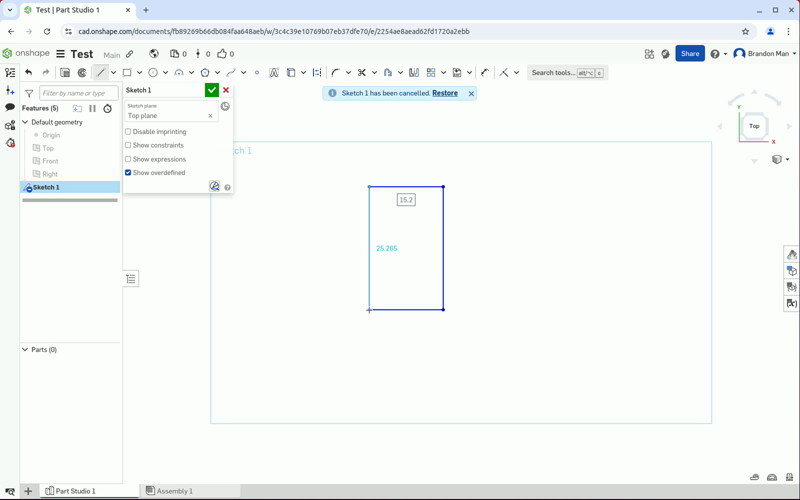
key(esc)
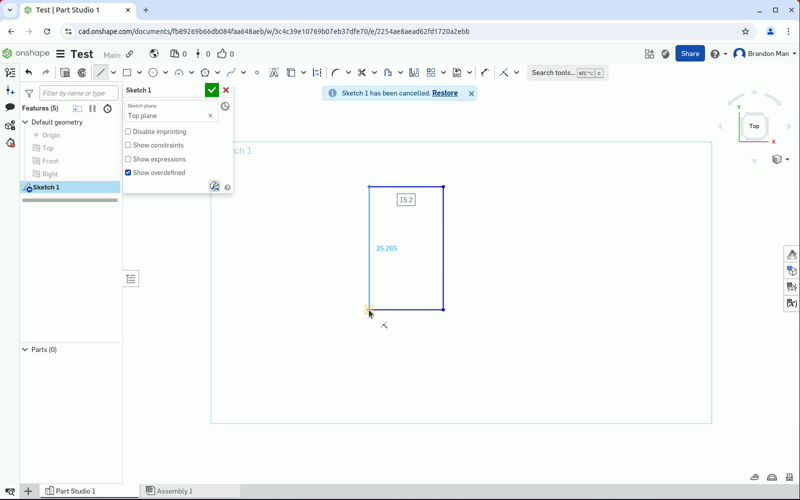
key(l)
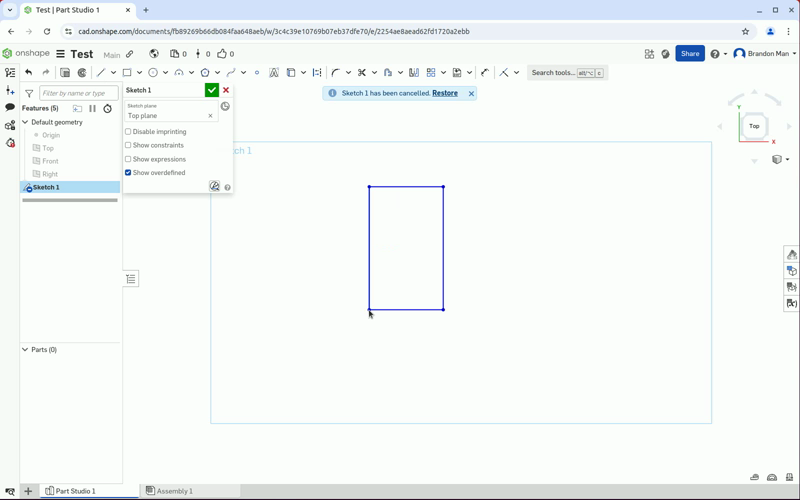
key_down(shift)
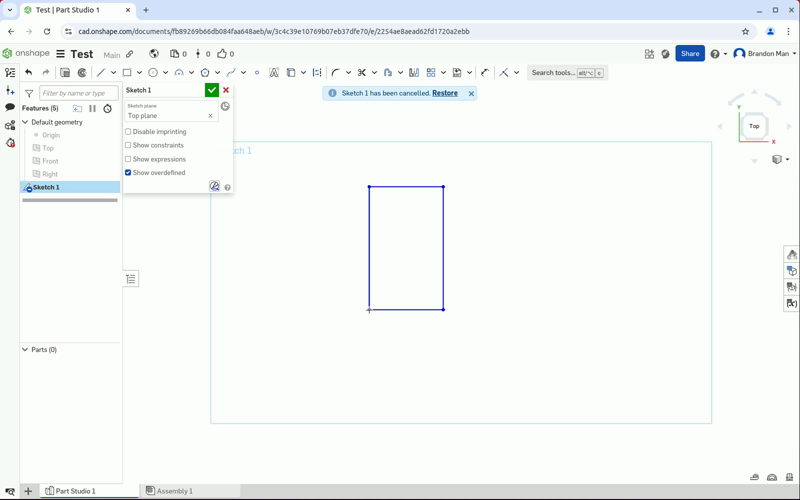
mouse_move(396, 251)
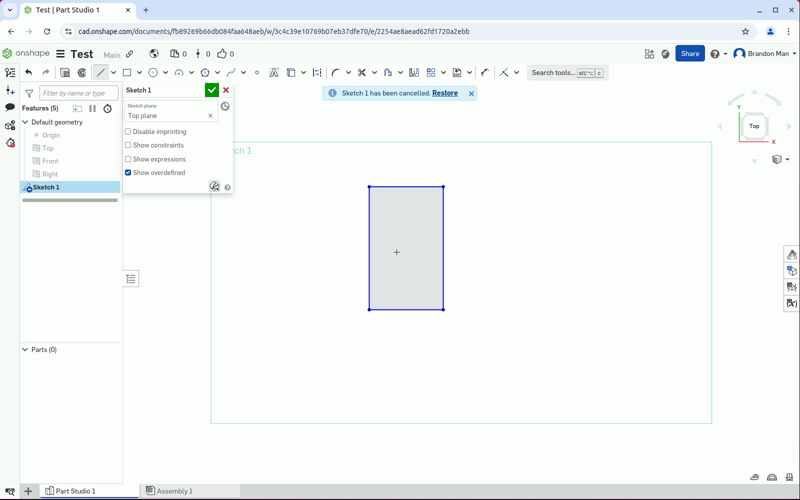
click(396, 251)
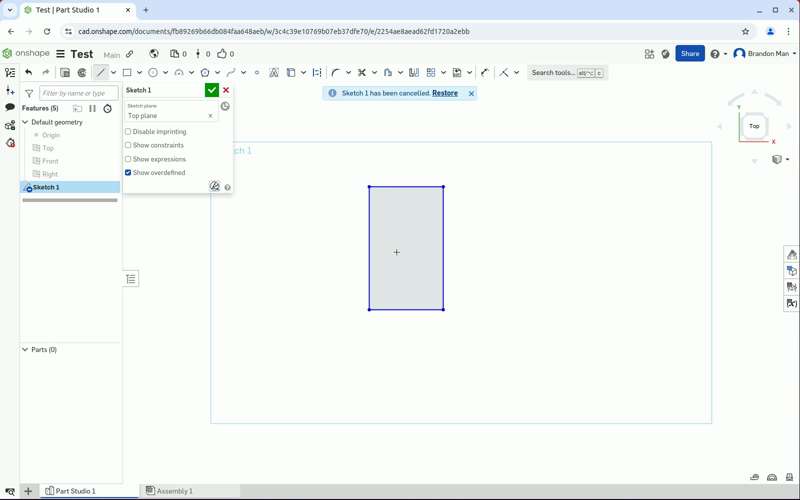
key_up(shift)
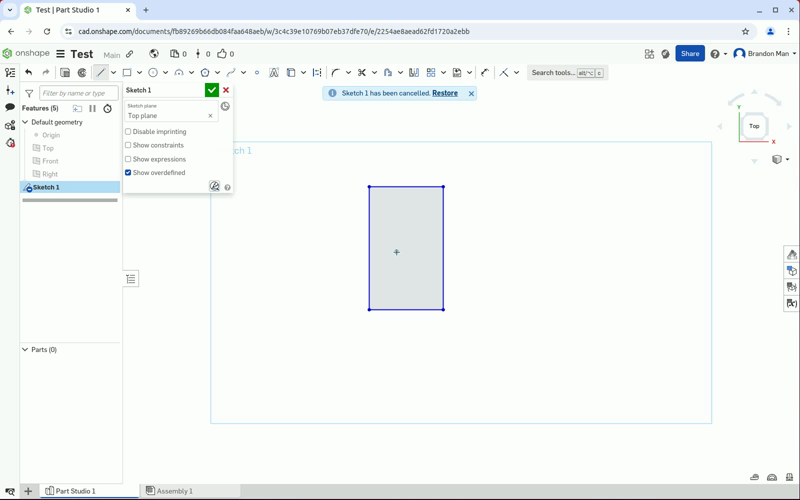
key_down(shift)
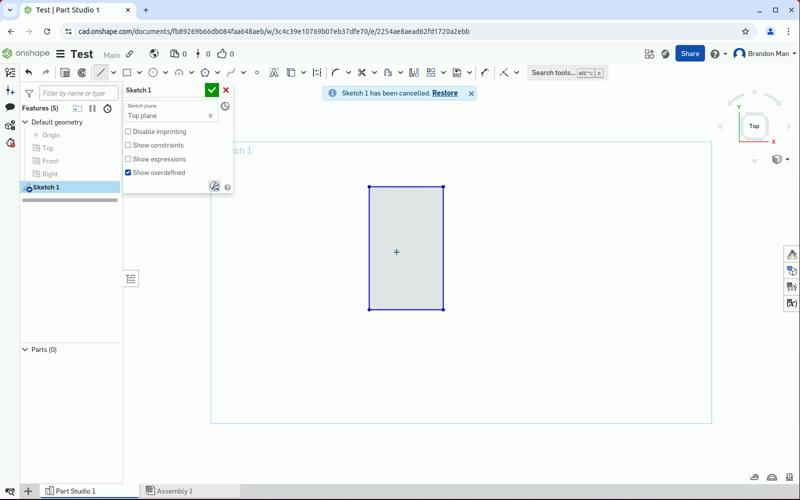
mouse_move(426, 251)
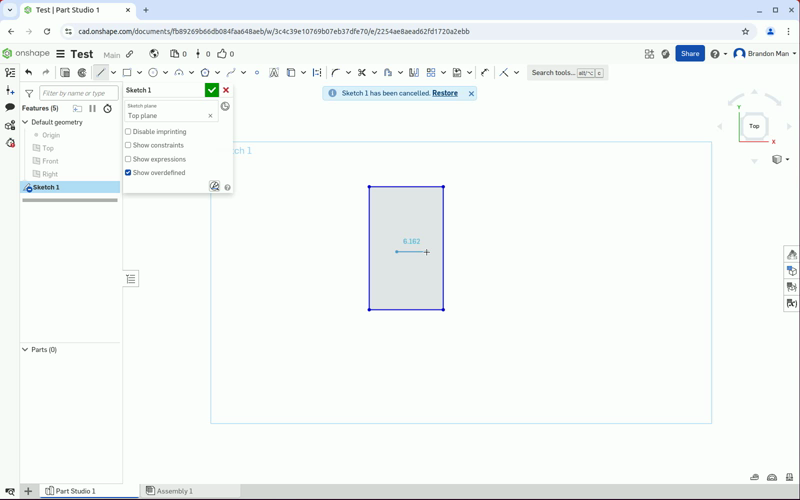
mouse_move(414, 251)
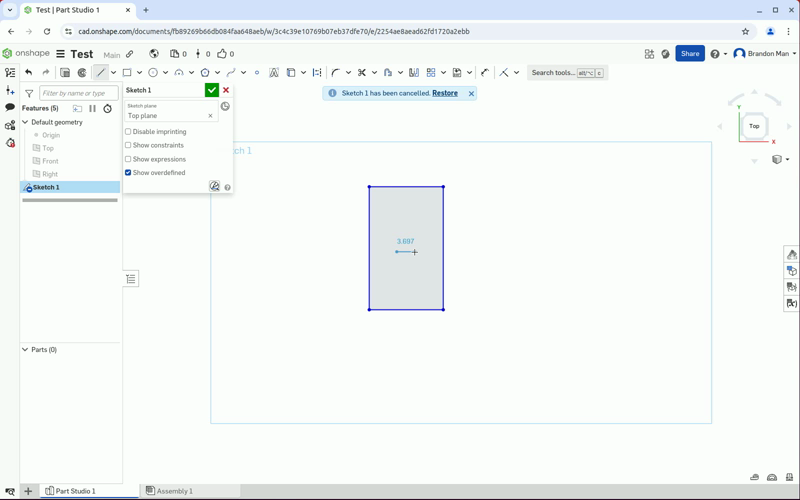
click(414, 251)
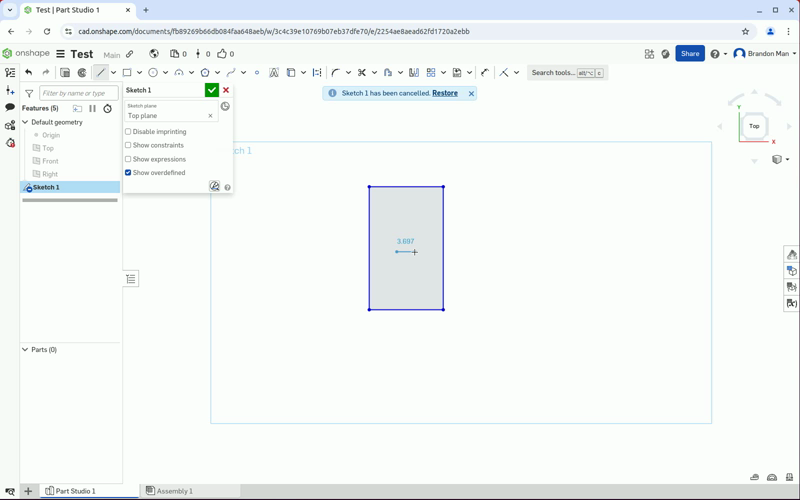
key_up(shift)
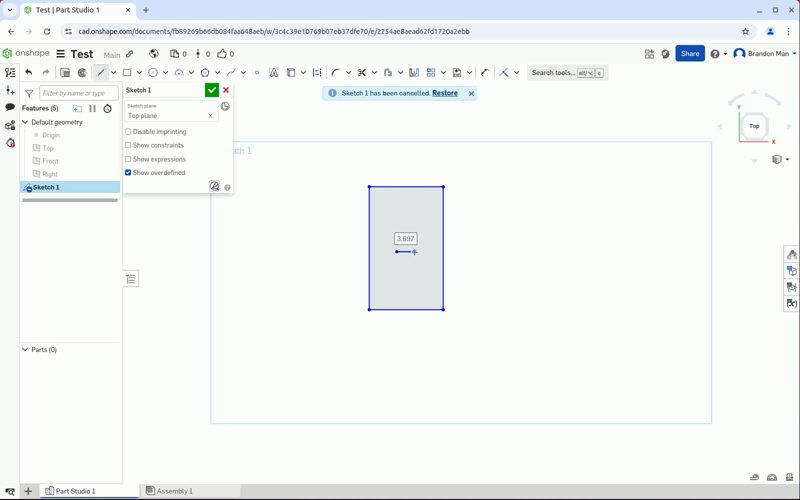
key_down(shift)
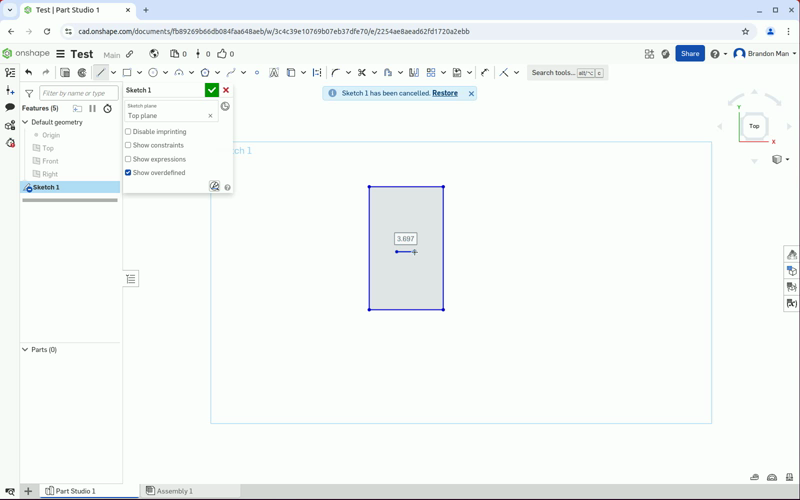
mouse_move(444, 251)
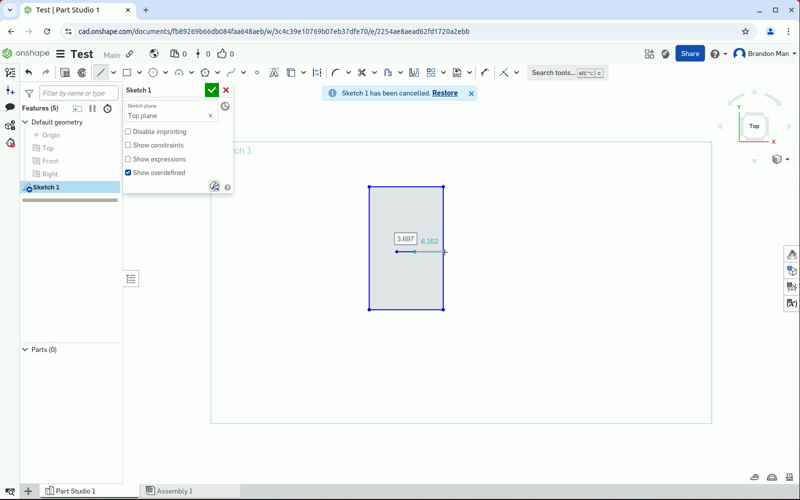
mouse_move(414, 233)
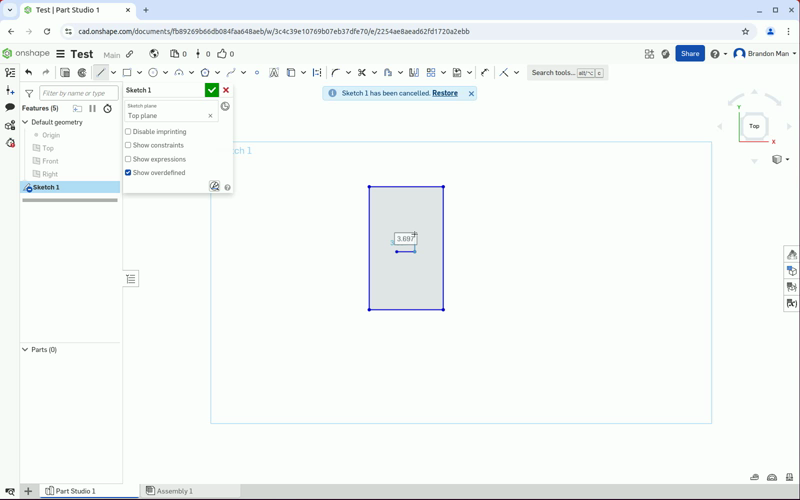
click(414, 233)
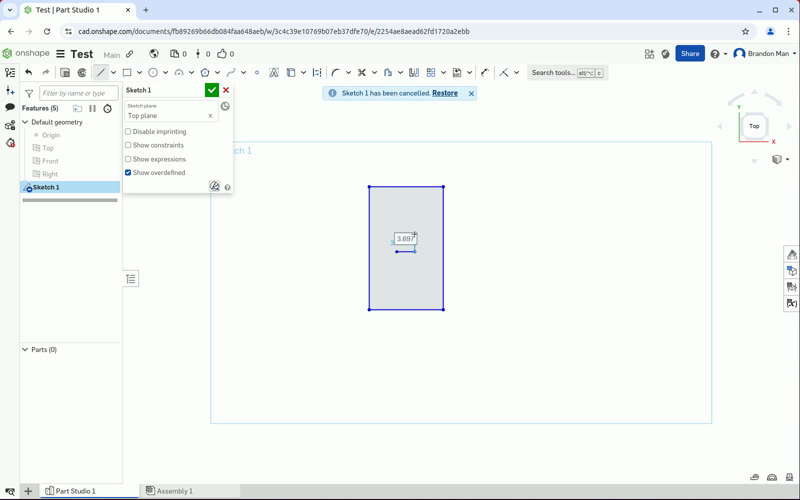
key_up(shift)
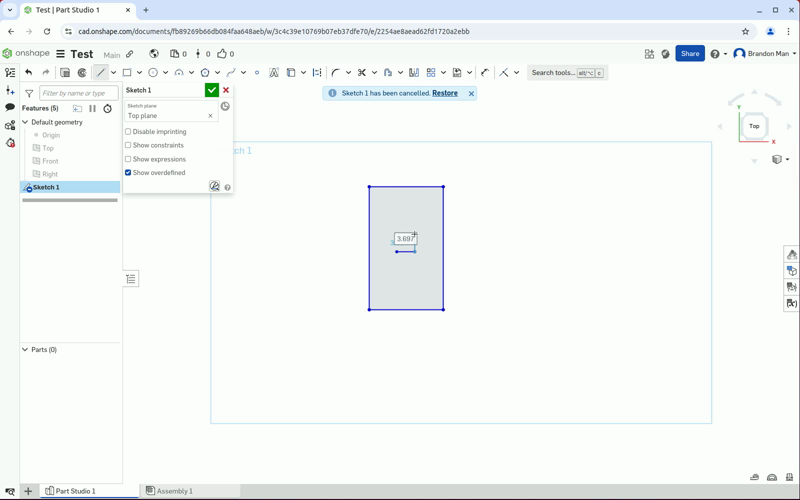
key_down(shift)
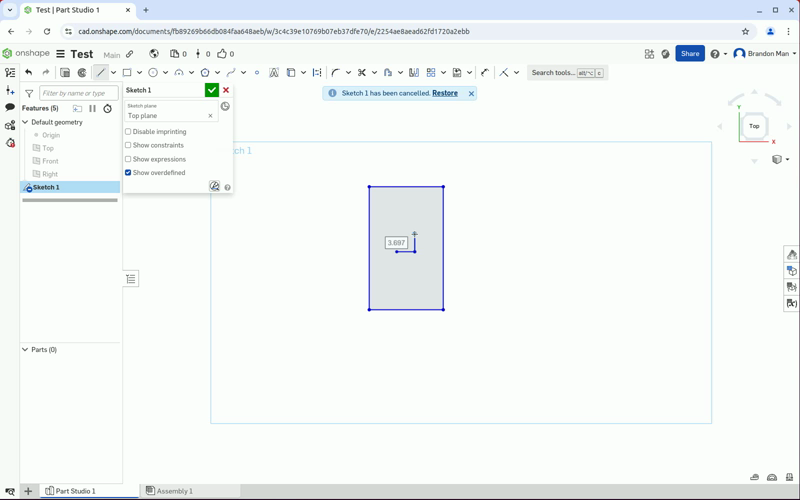
mouse_move(444, 233)
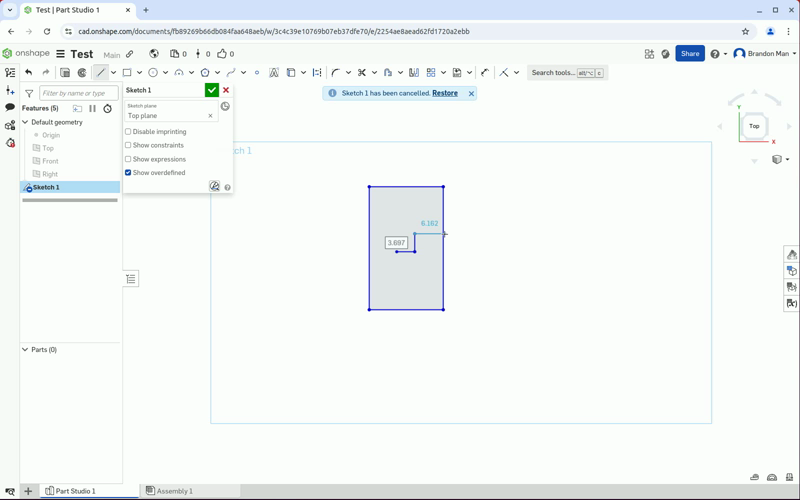
mouse_move(396, 233)
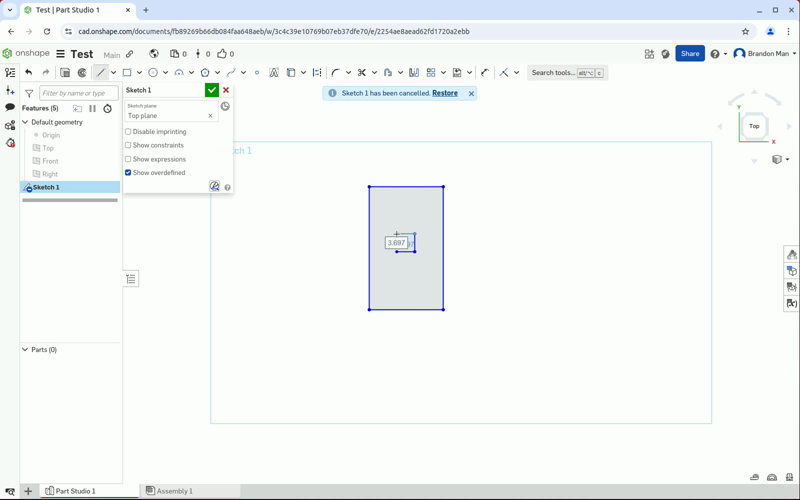
click(396, 233)
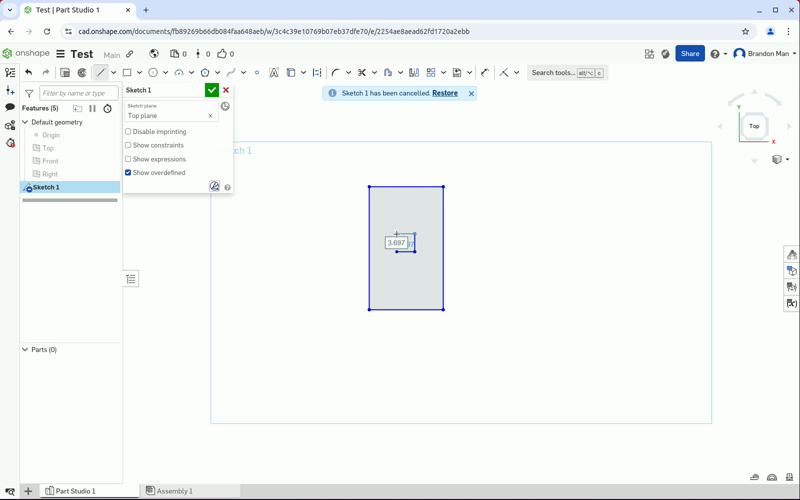
key_up(shift)
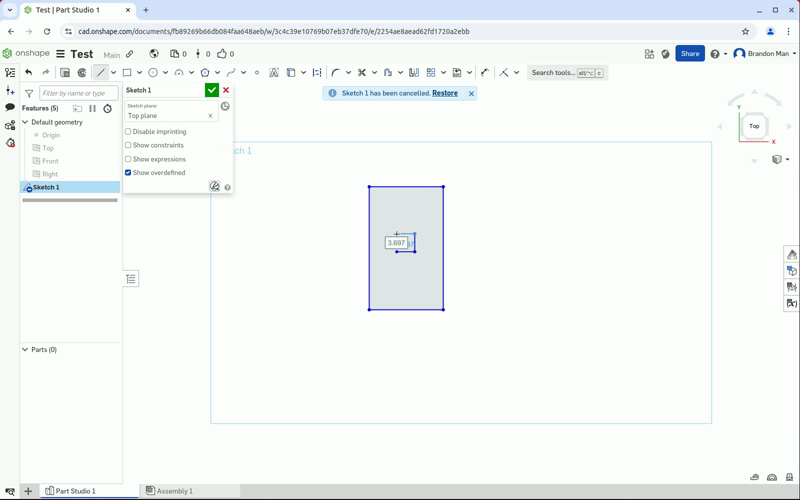
mouse_move(426, 233)
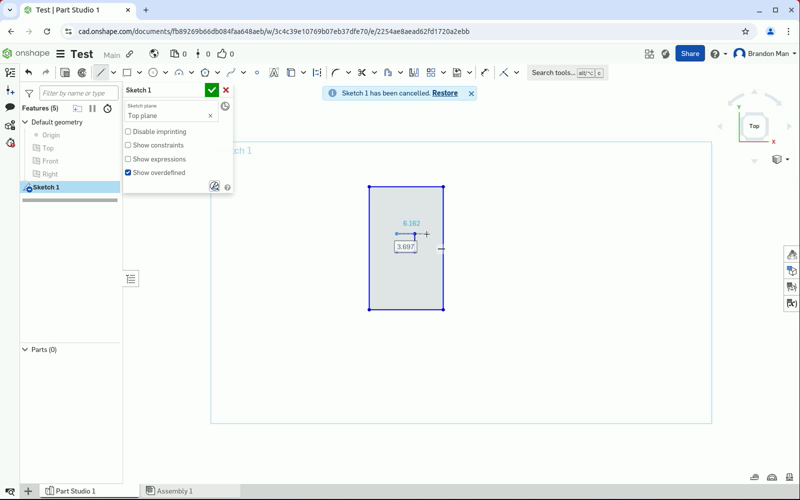
key_down(shift)
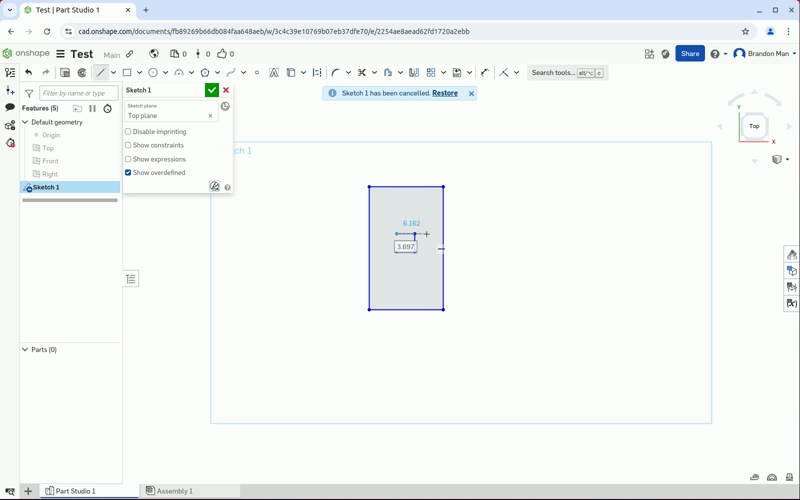
mouse_move(396, 251)
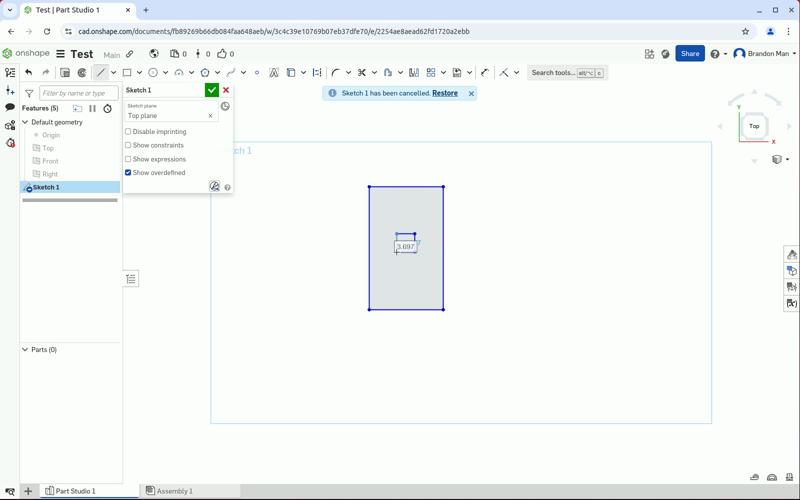
key_up(shift)
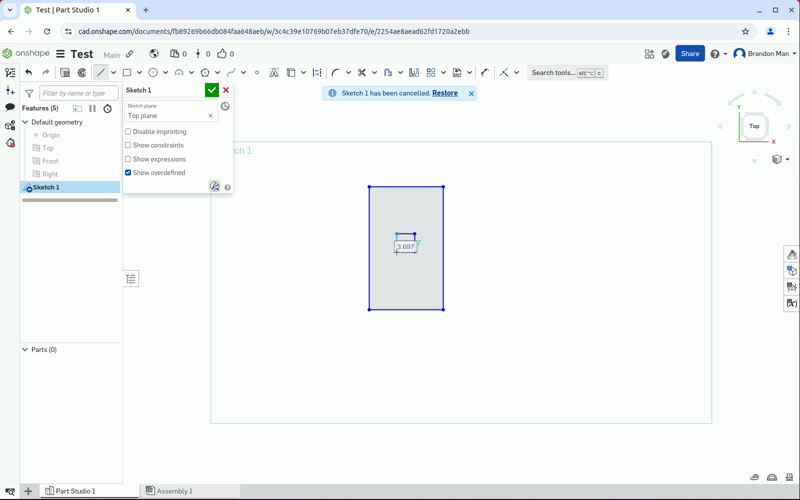
click(396, 251)
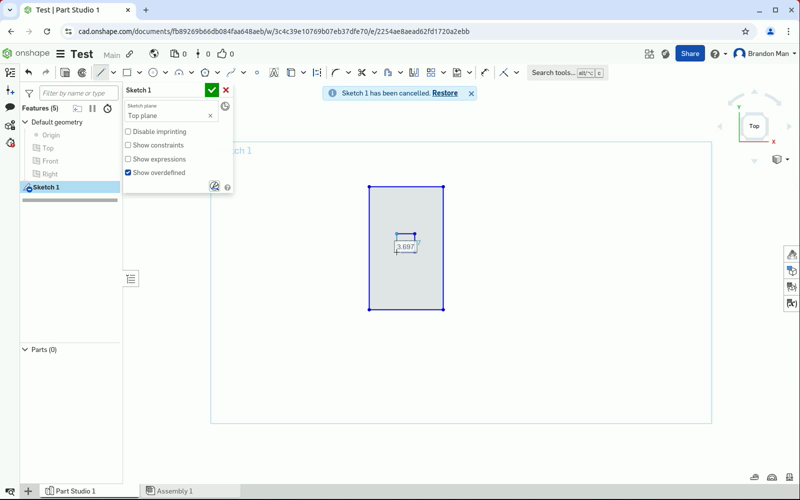
key(esc)
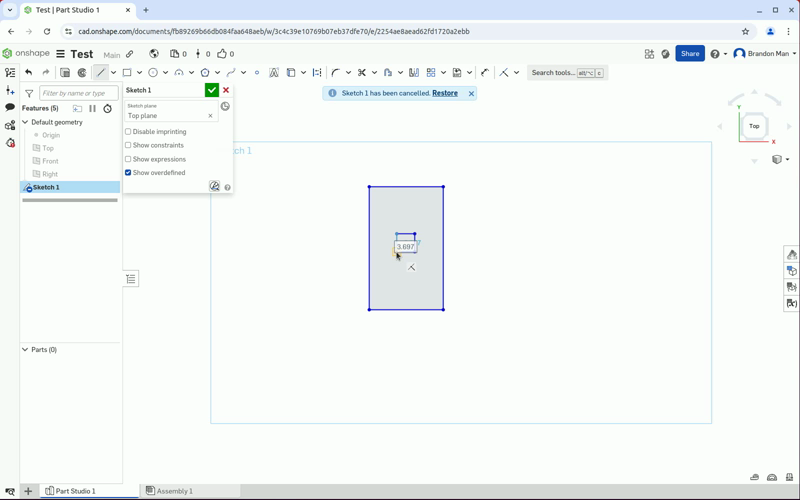
mouse_move(386, 255)
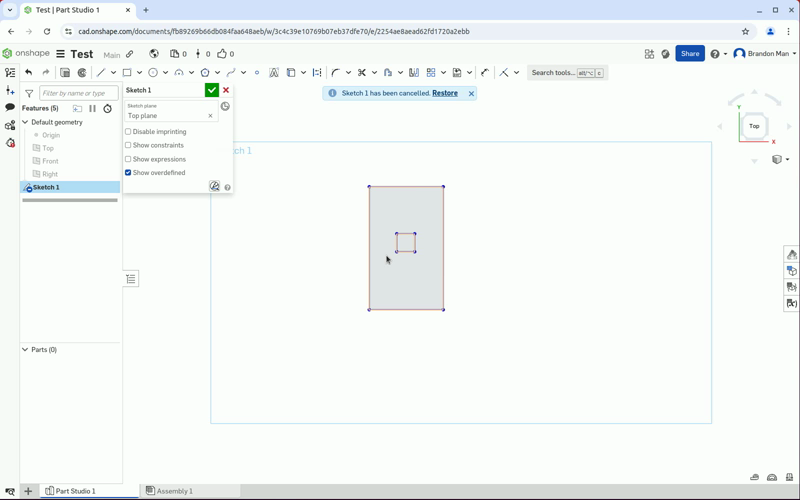
click(386, 255)
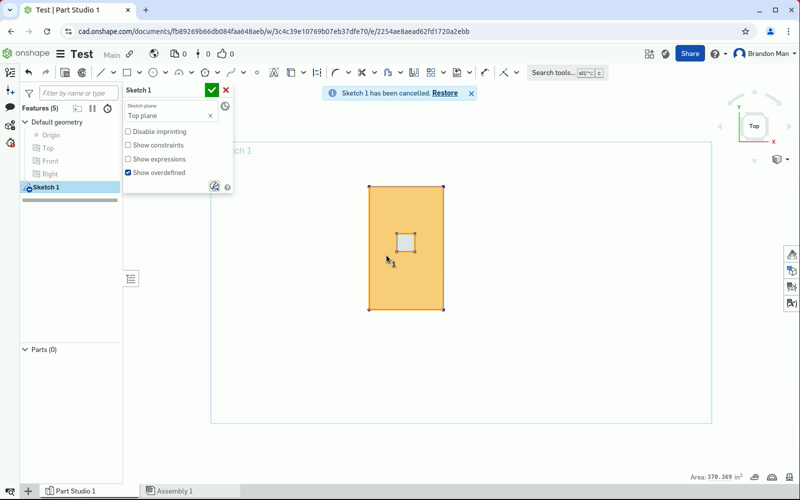
mouse_move(73, 352)
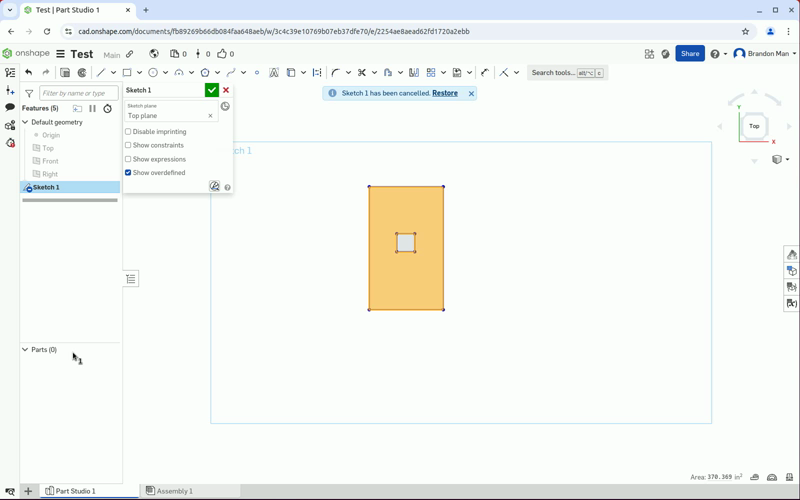
key(shift+y)
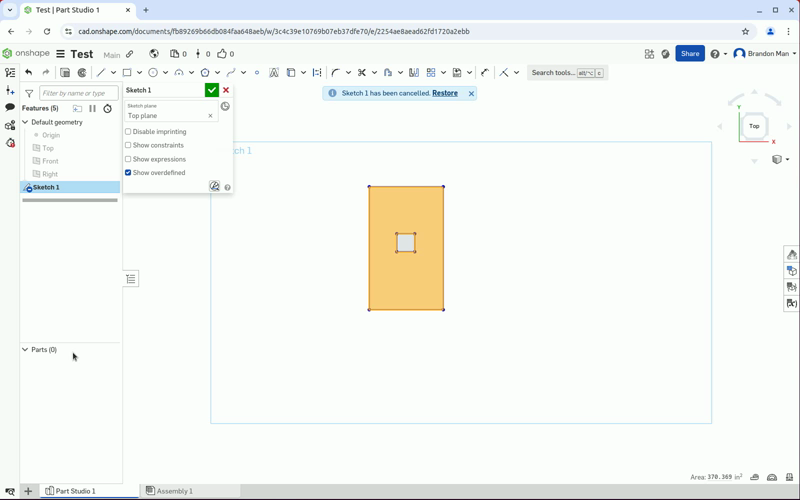
key(shift+e)
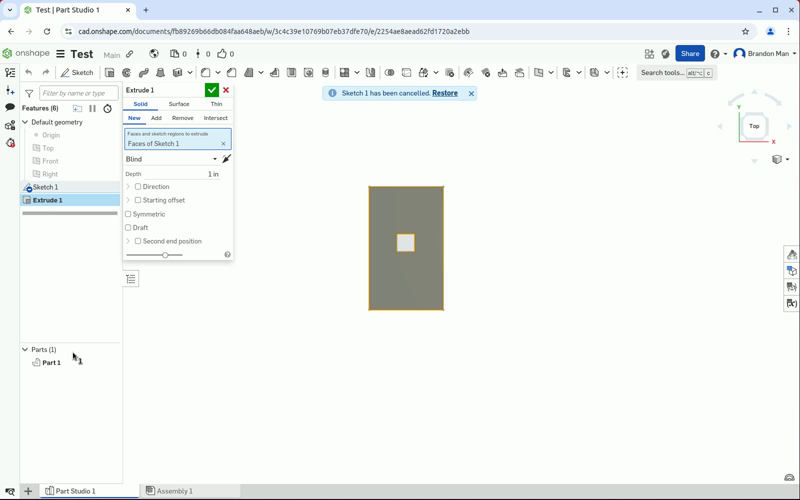
mouse_move(143, 106)
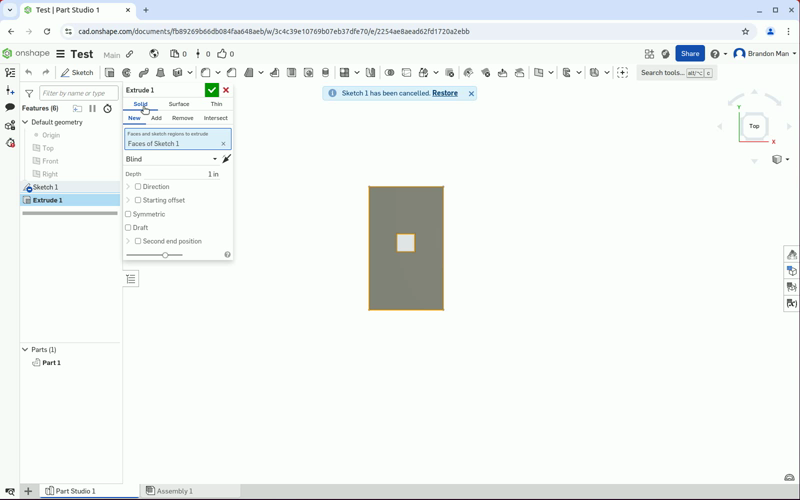
click(143, 106)
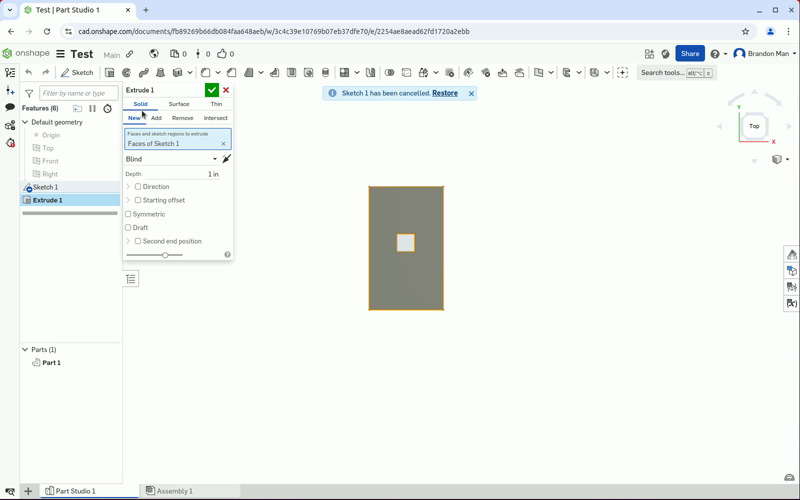
mouse_move(137, 120)
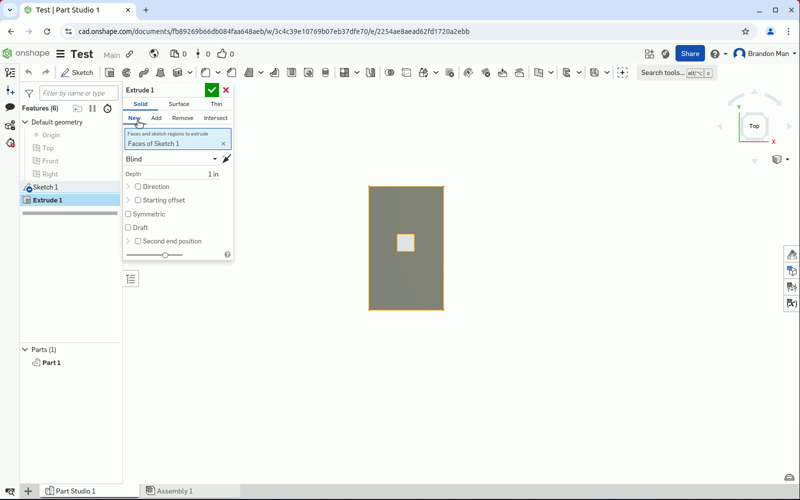
click(137, 120)
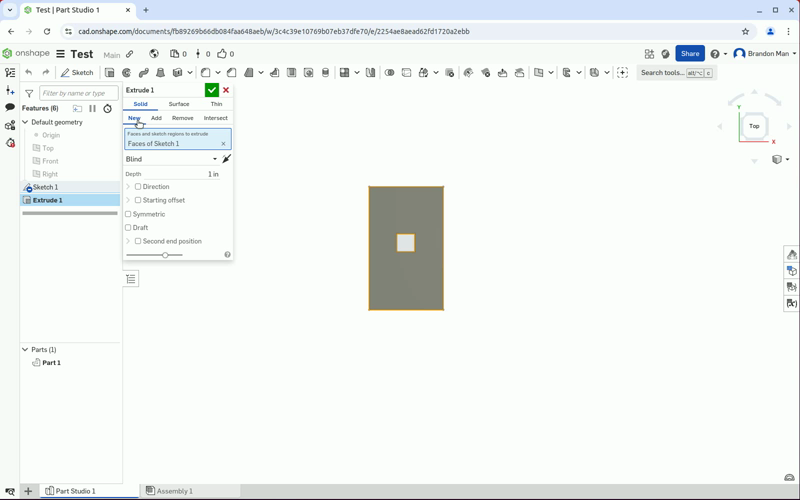
key(tab, 4)
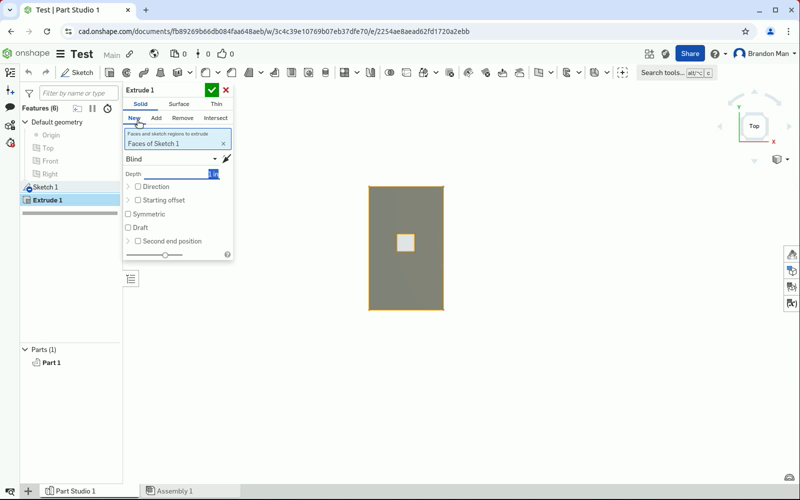
text(5.296)
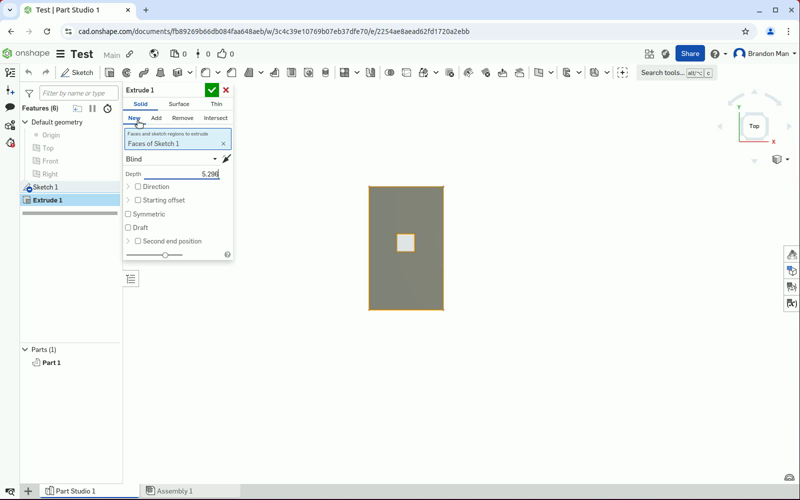
key(enter)
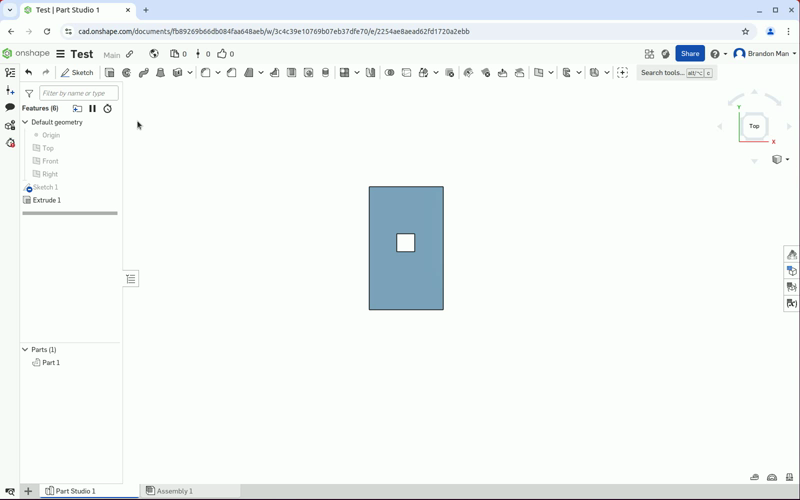
key(shift+h)
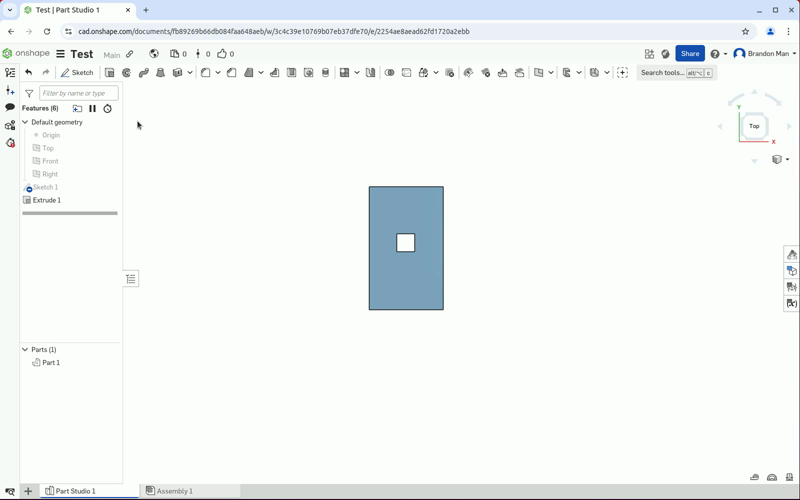
key(shift+h)
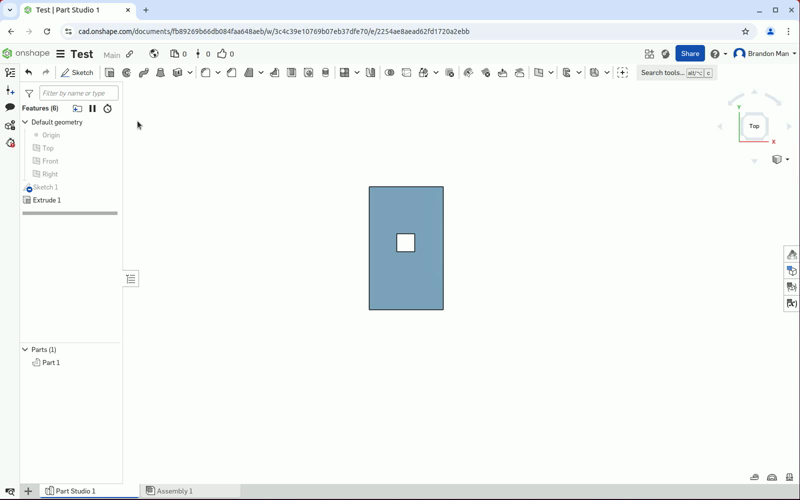
mouse_move(73, 189)
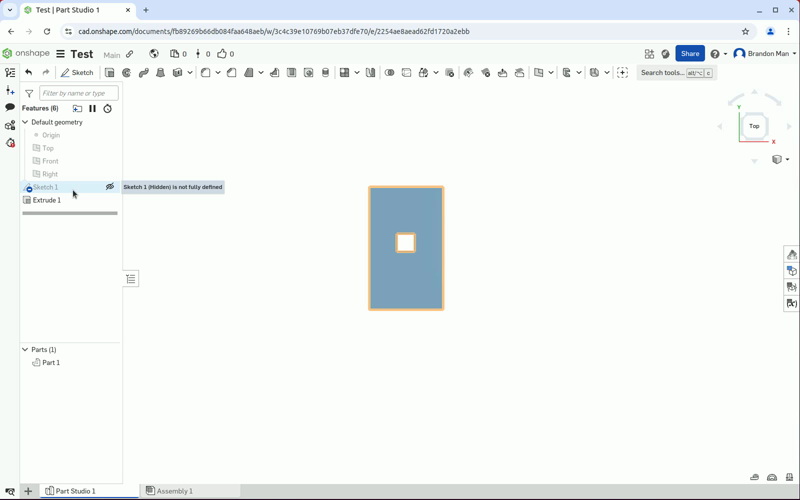
click(73, 189)
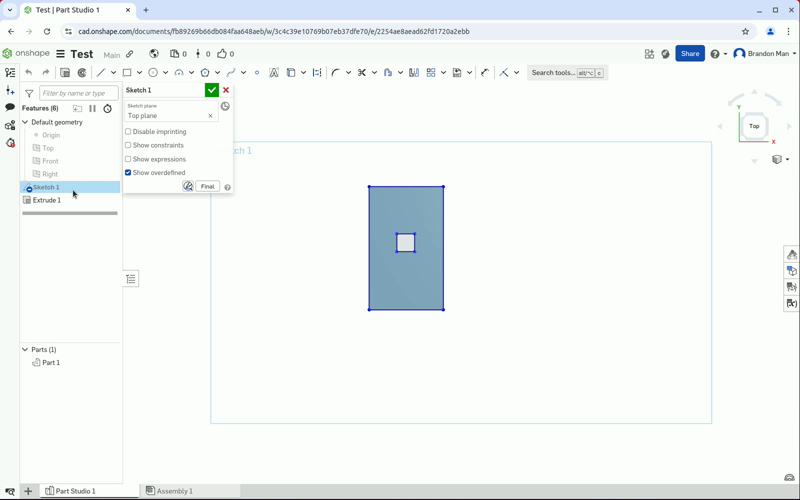
mouse_move(229, 92)
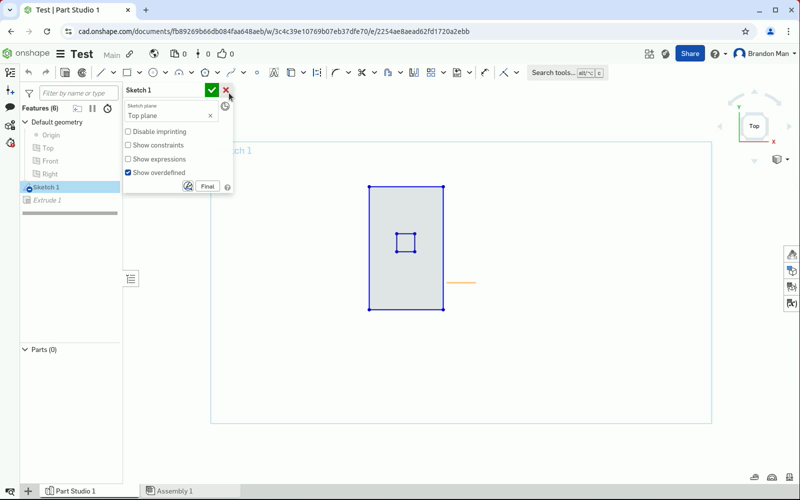
click(229, 92)
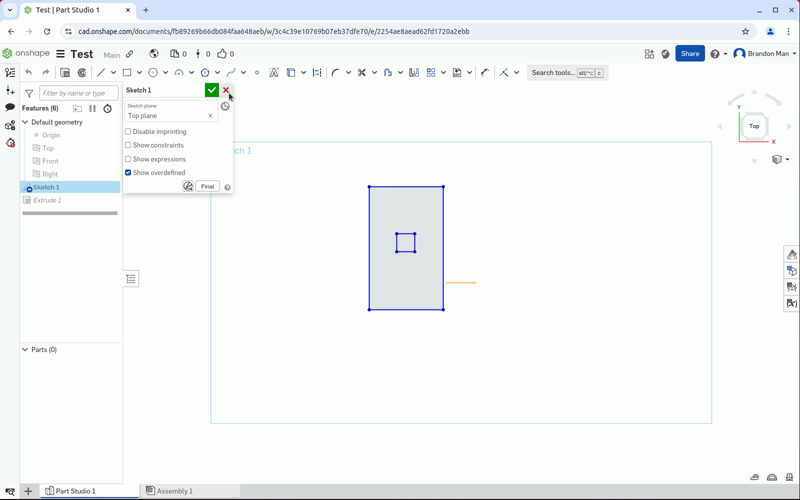
key(shift+s)
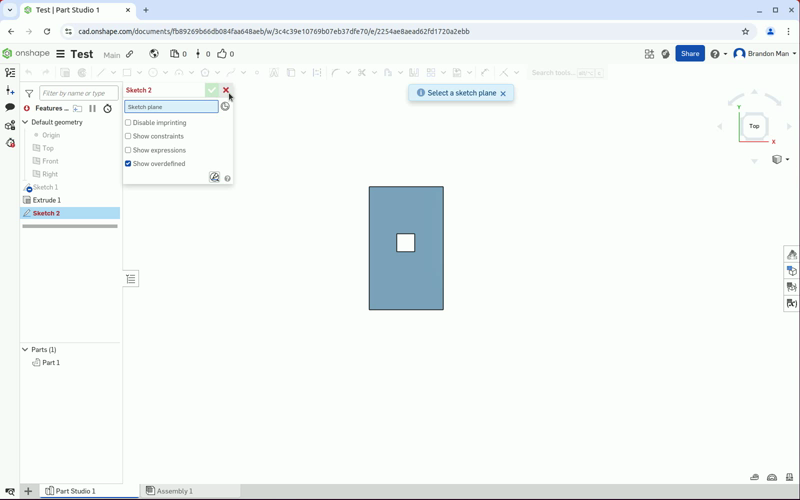
mouse_move(73, 150)
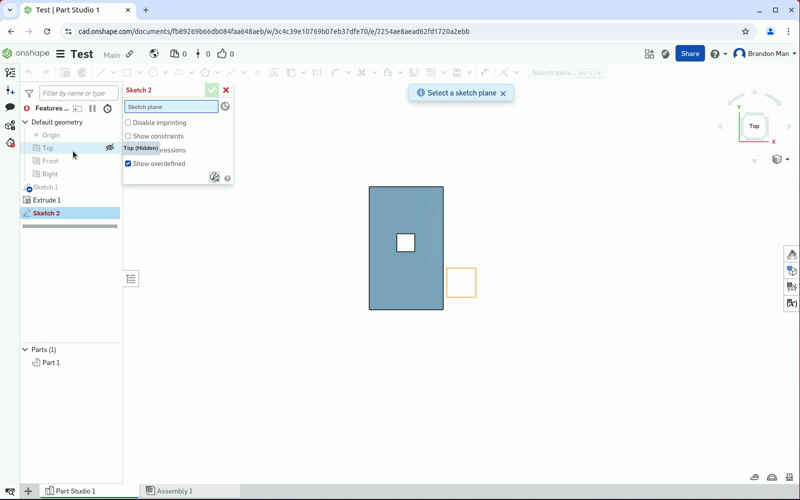
click(73, 150)
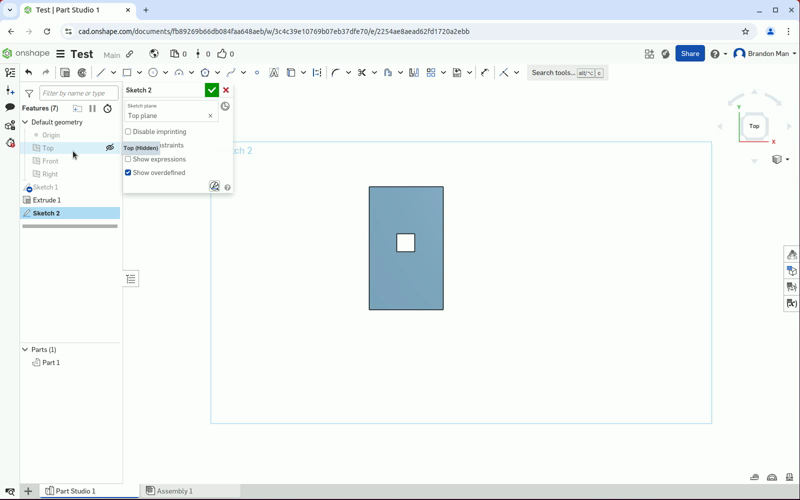
mouse_move(73, 352)
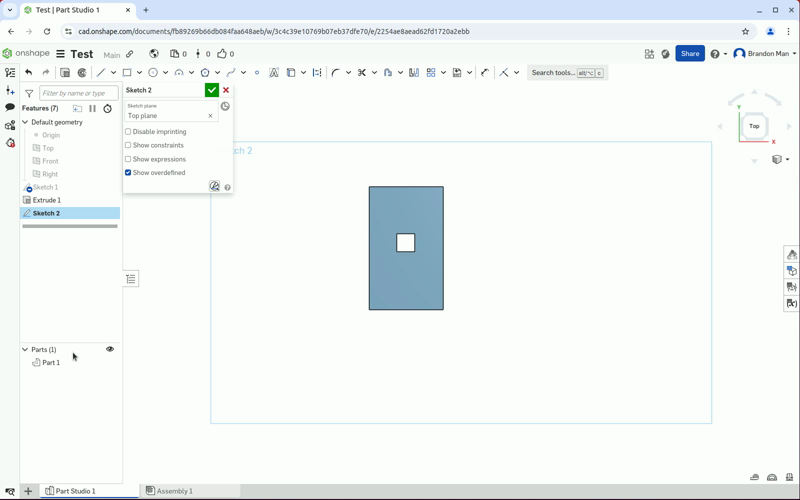
key(y)
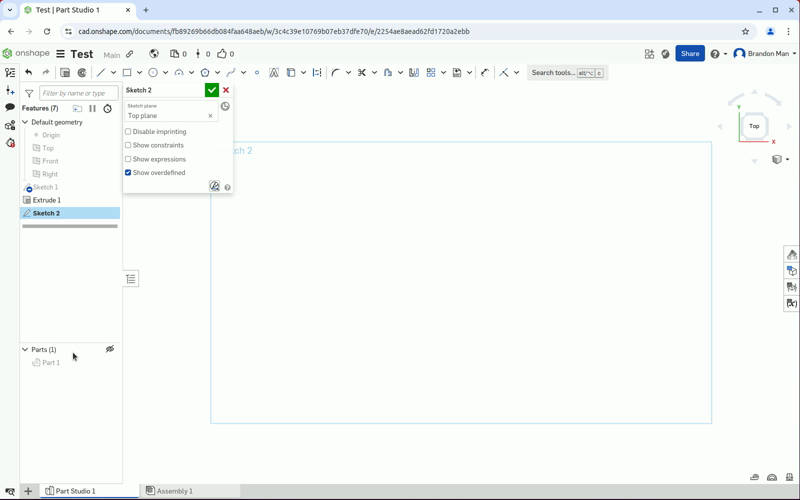
key(l)
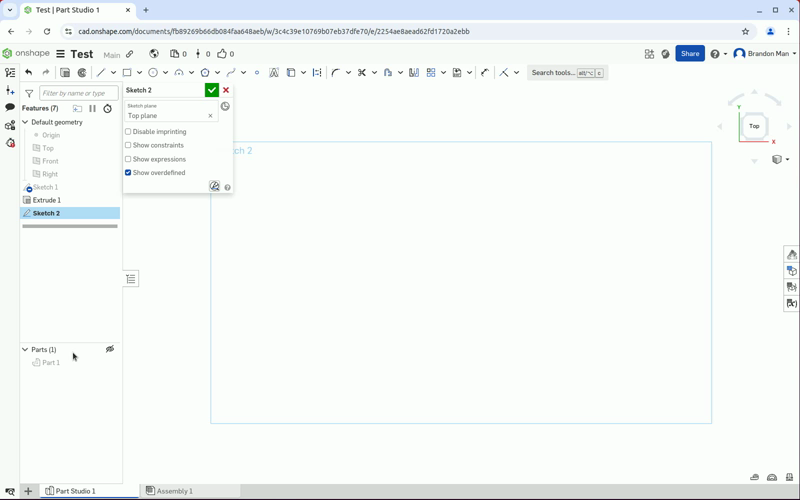
key_down(shift)
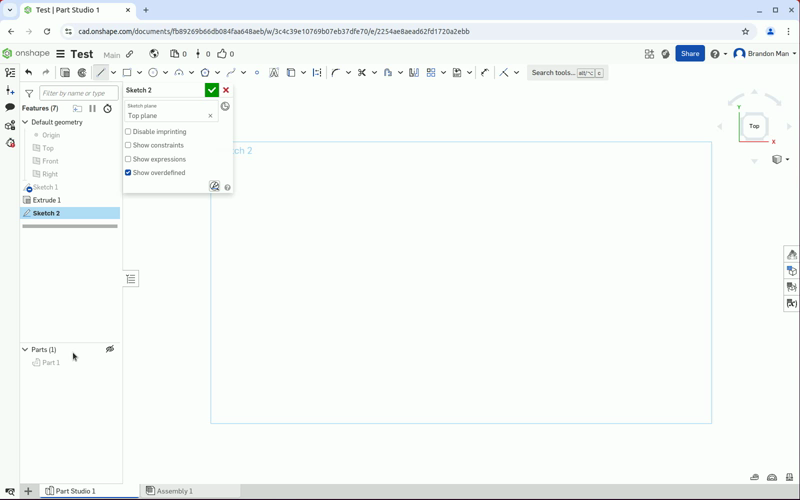
mouse_move(396, 252)
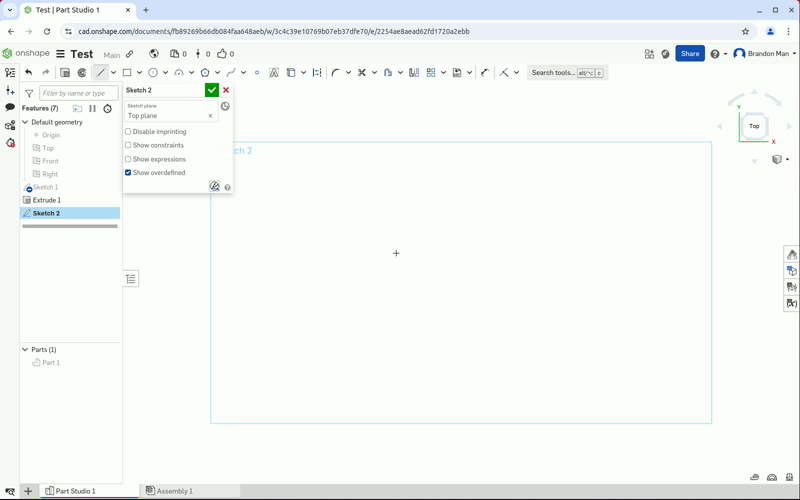
click(396, 252)
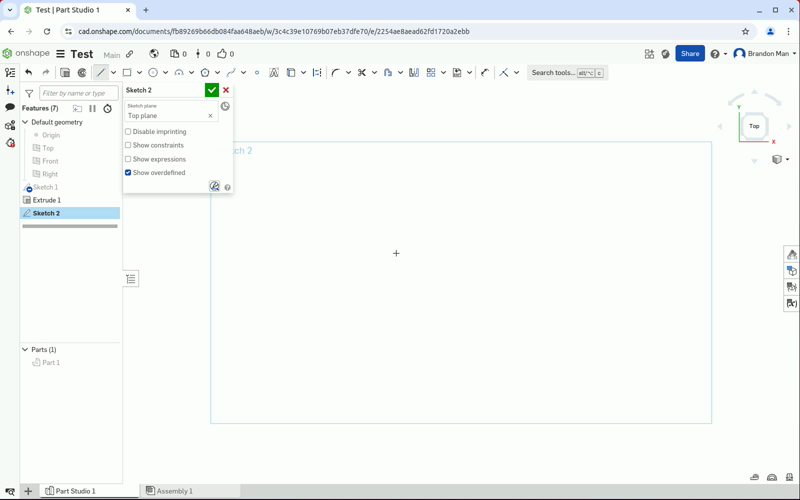
key_up(shift)
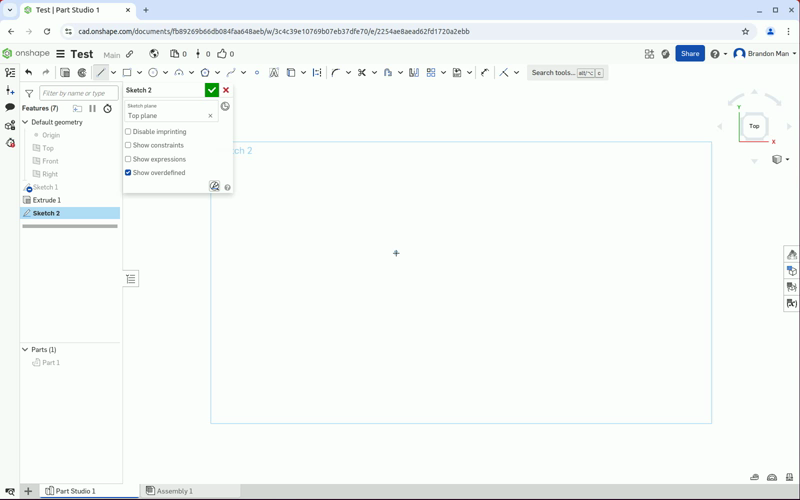
key_down(shift)
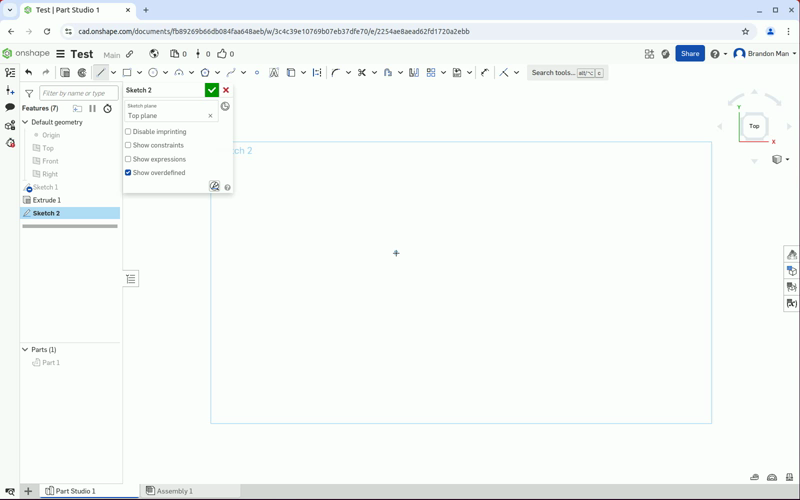
mouse_move(426, 252)
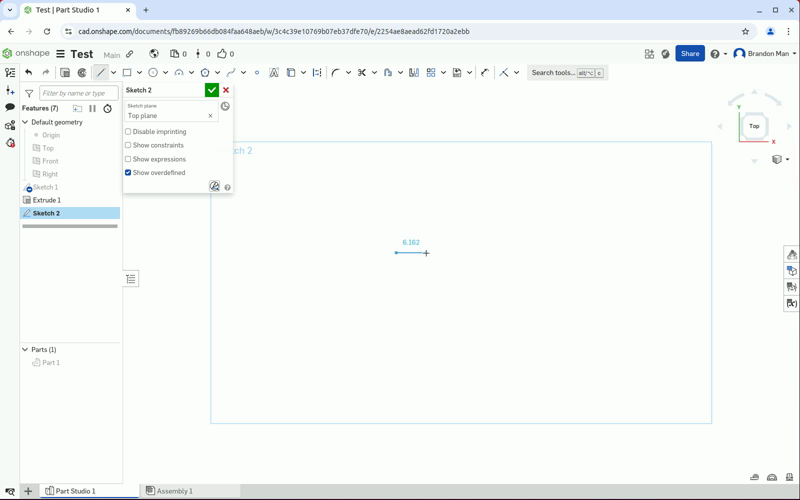
mouse_move(416, 252)
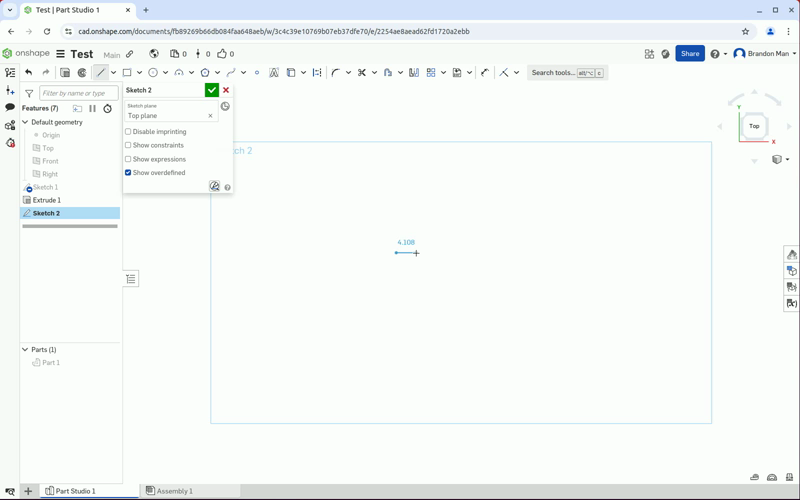
click(416, 252)
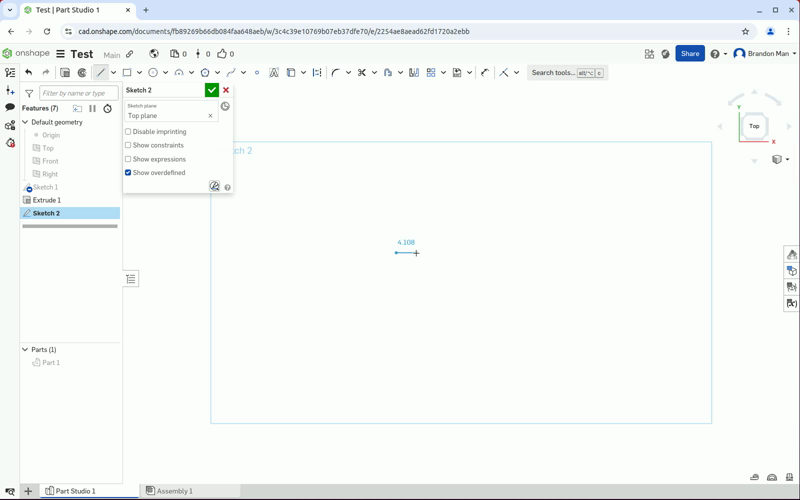
key_up(shift)
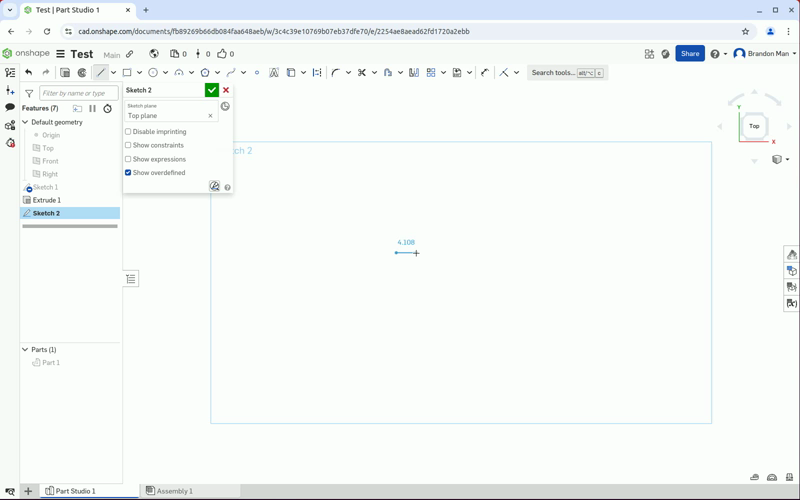
key_down(shift)
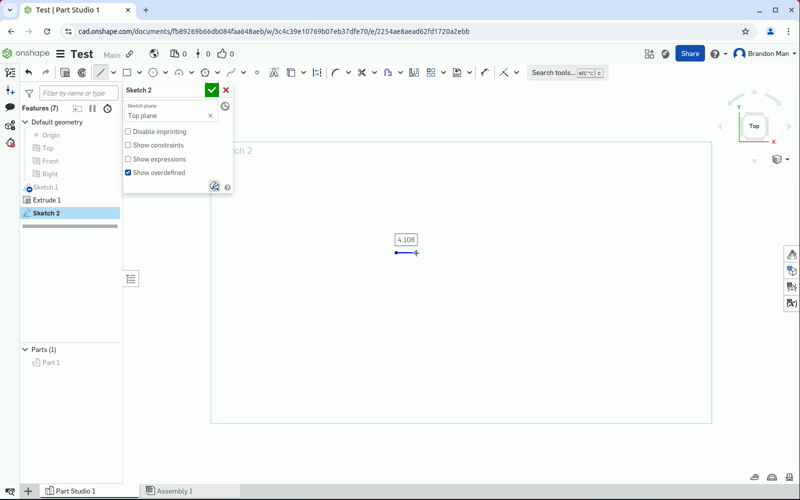
mouse_move(446, 252)
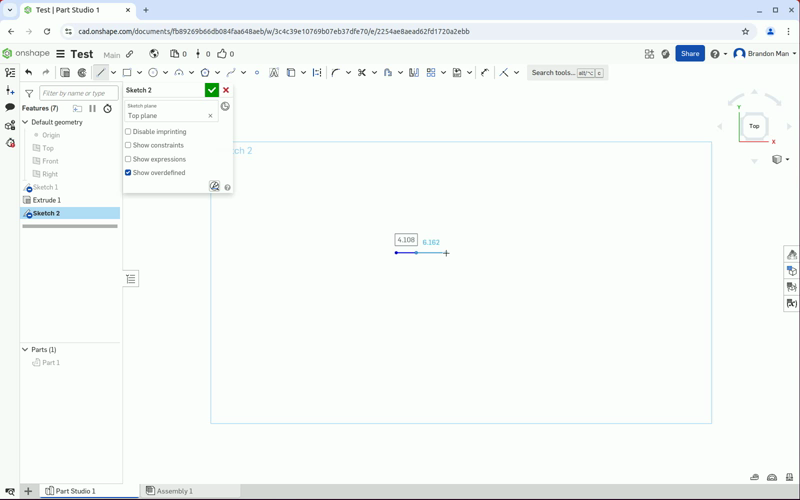
mouse_move(416, 232)
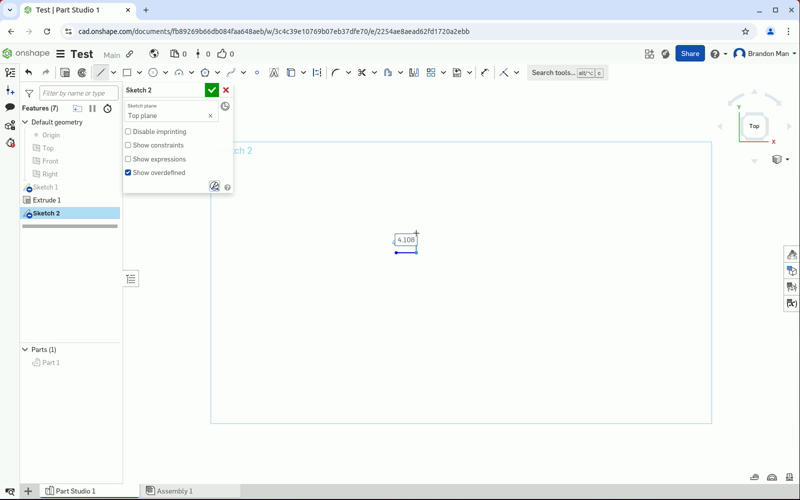
click(416, 232)
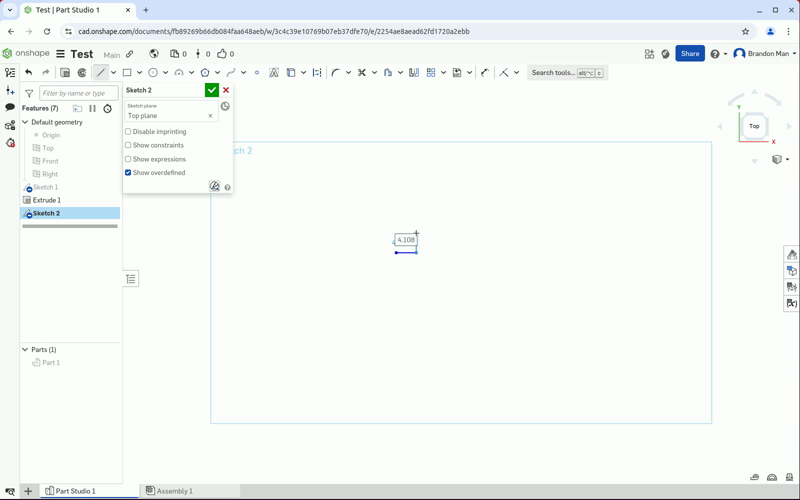
key_up(shift)
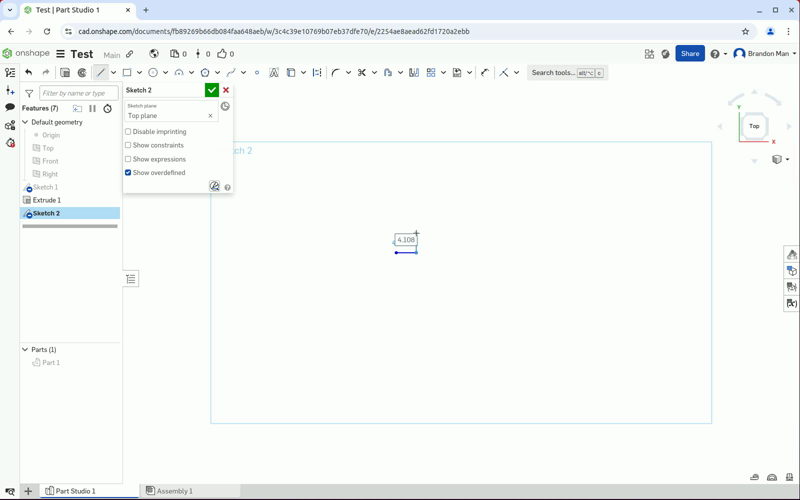
key_down(shift)
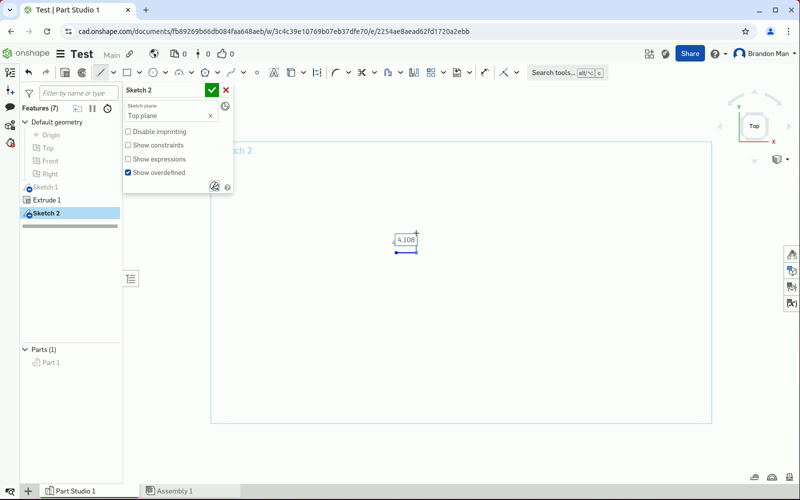
mouse_move(446, 232)
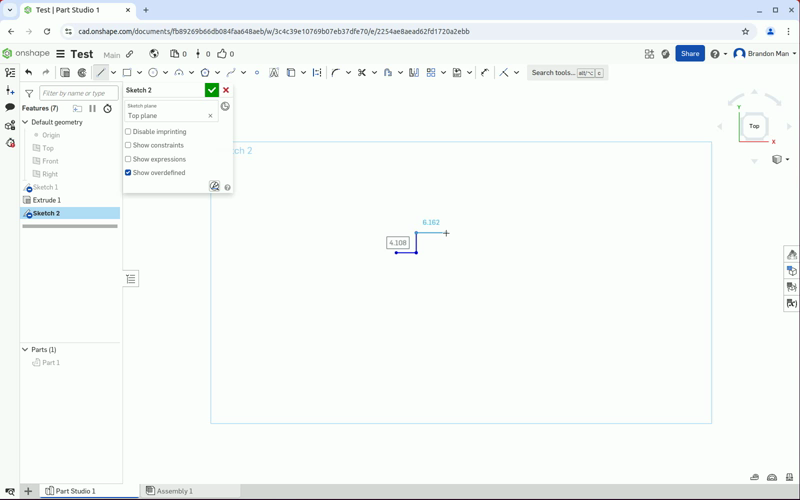
mouse_move(396, 232)
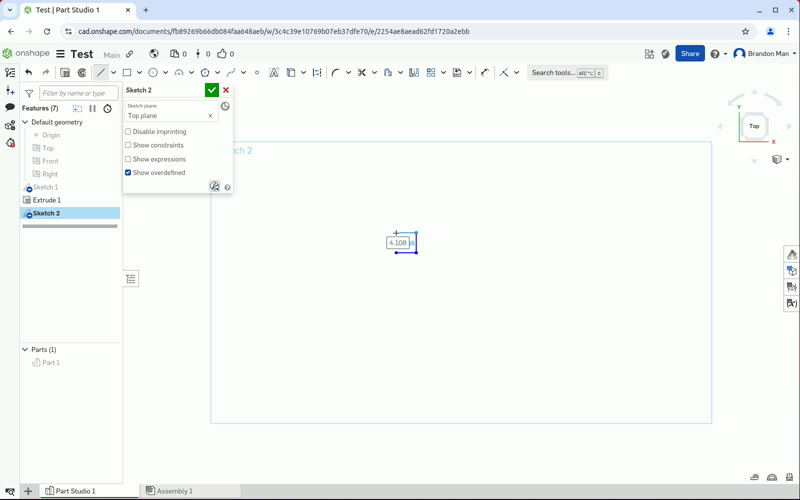
click(396, 232)
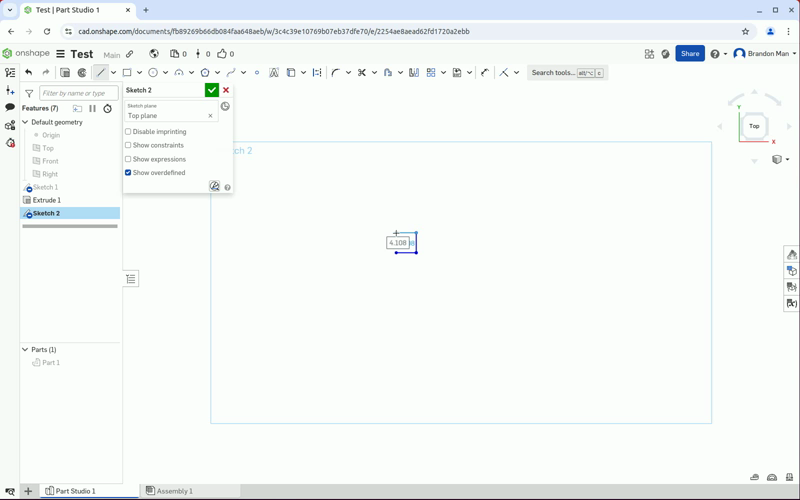
key_up(shift)
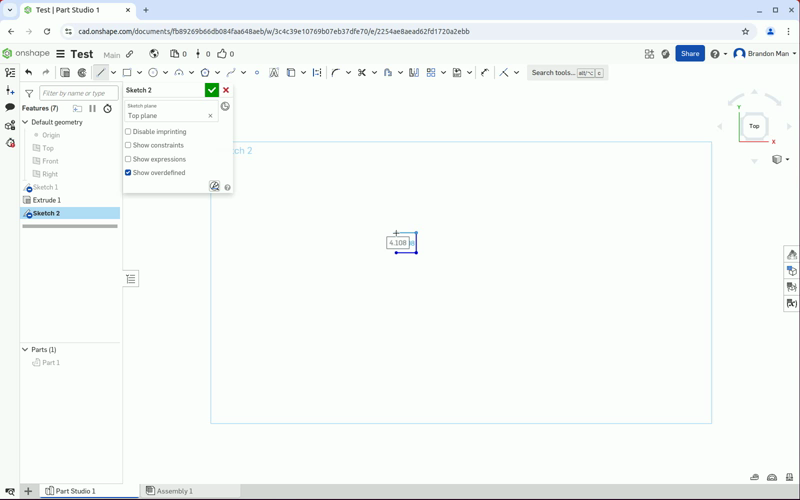
mouse_move(426, 232)
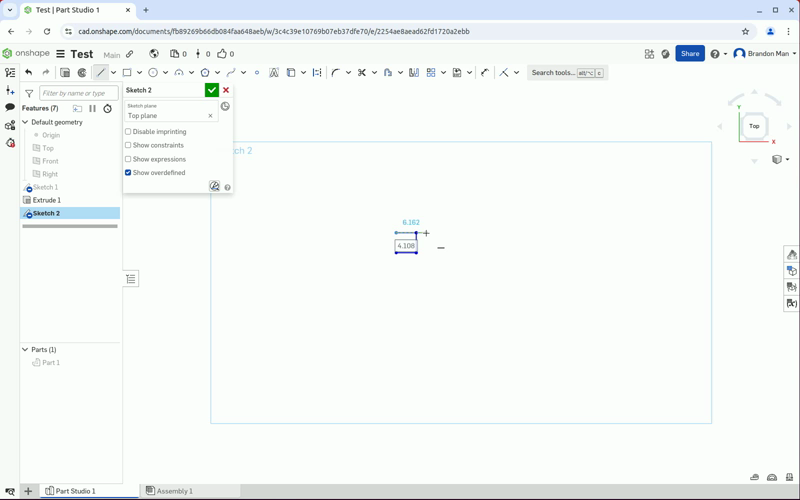
key_down(shift)
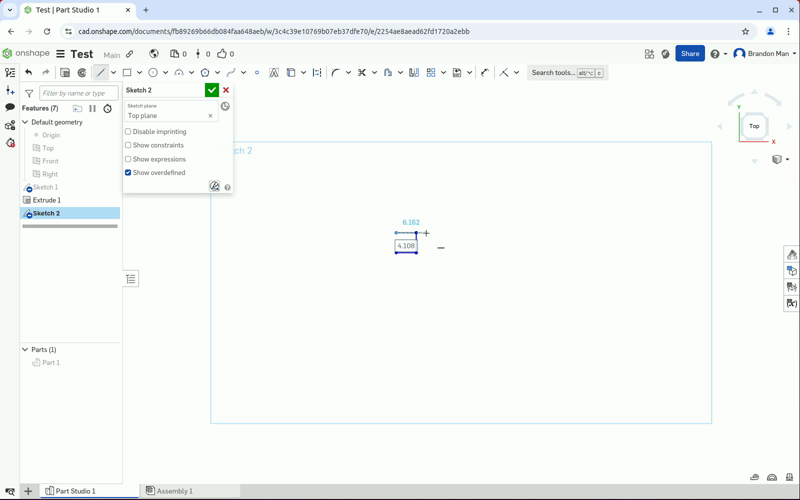
mouse_move(396, 252)
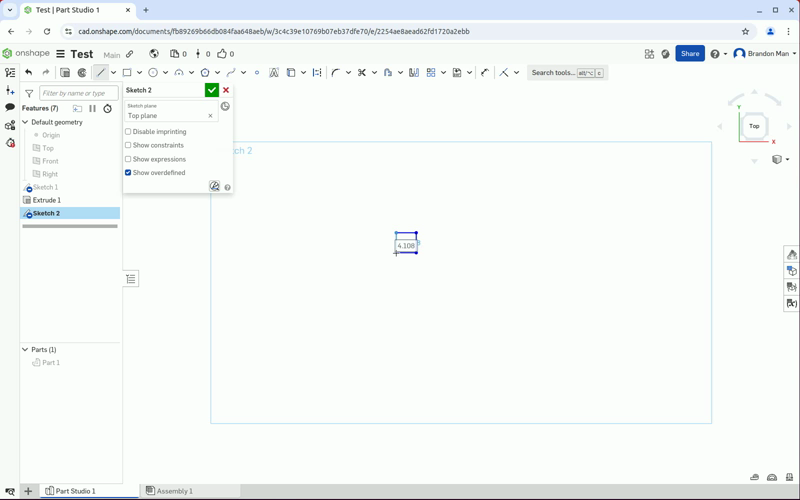
key_up(shift)
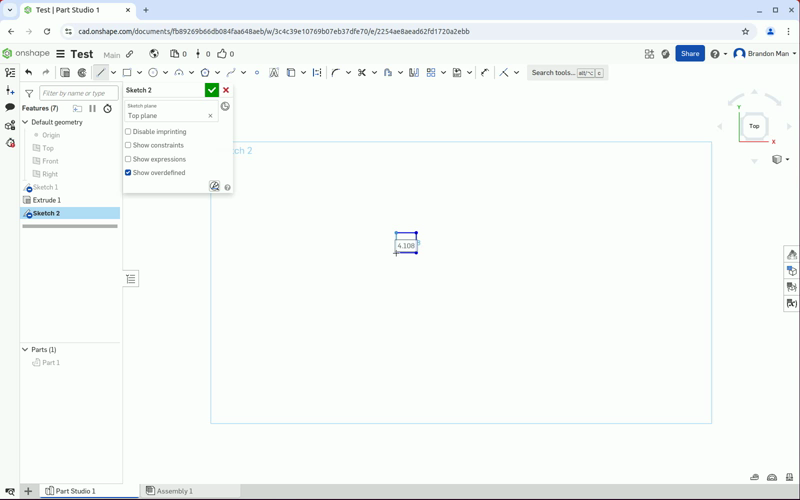
click(396, 252)
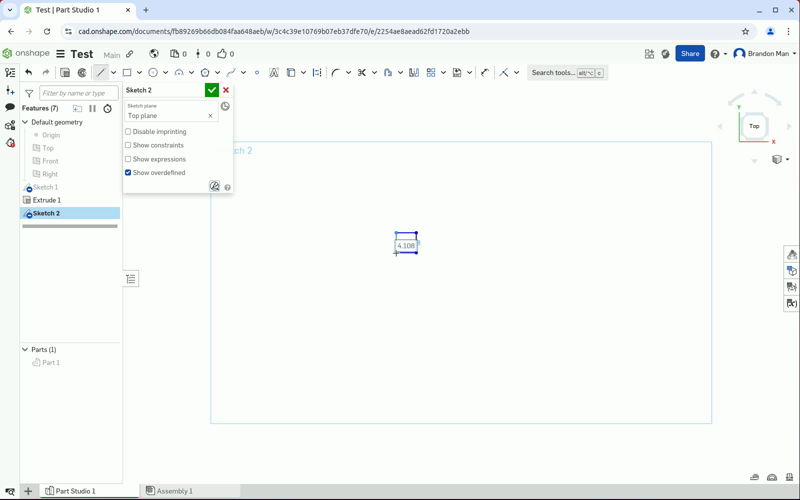
key(esc)
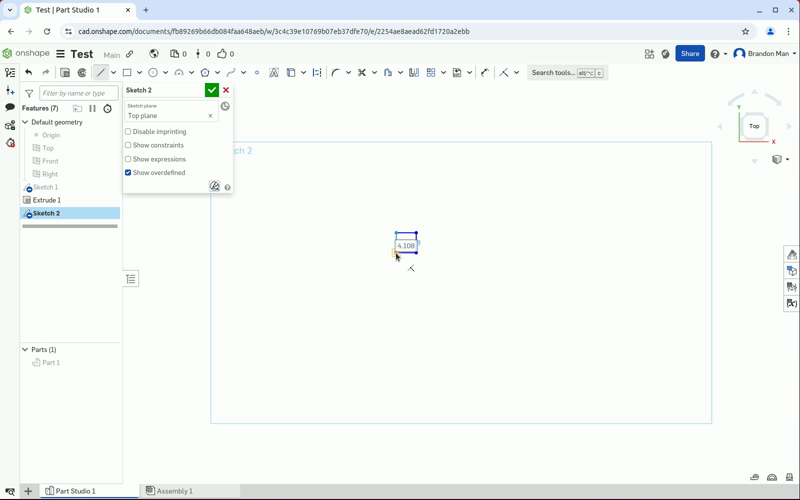
mouse_move(400, 236)
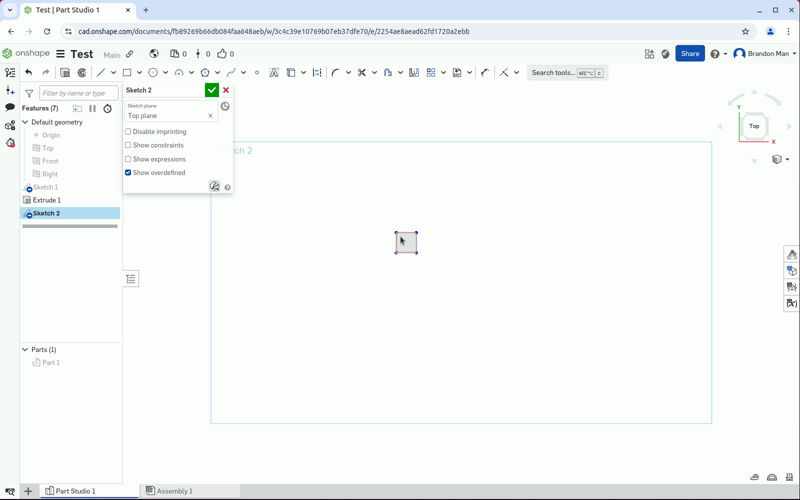
scroll(6)
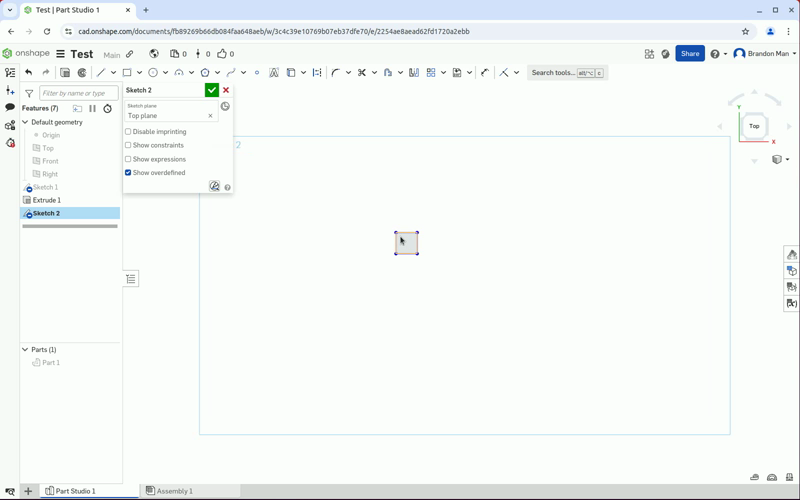
scroll(6)
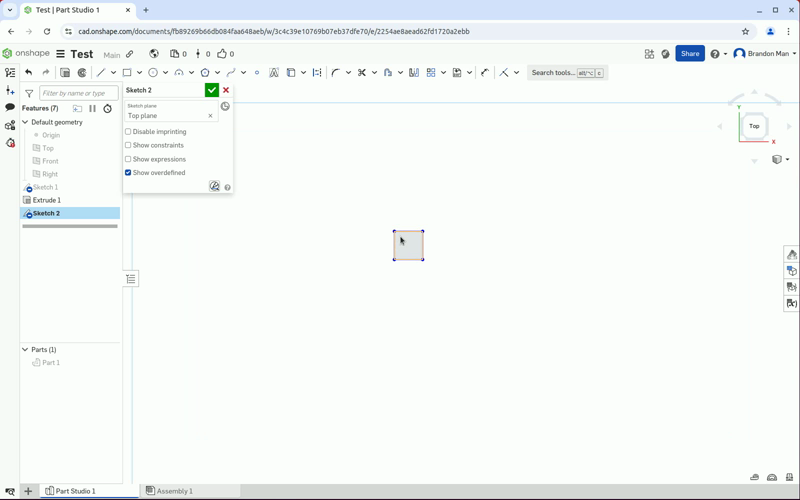
scroll(6)
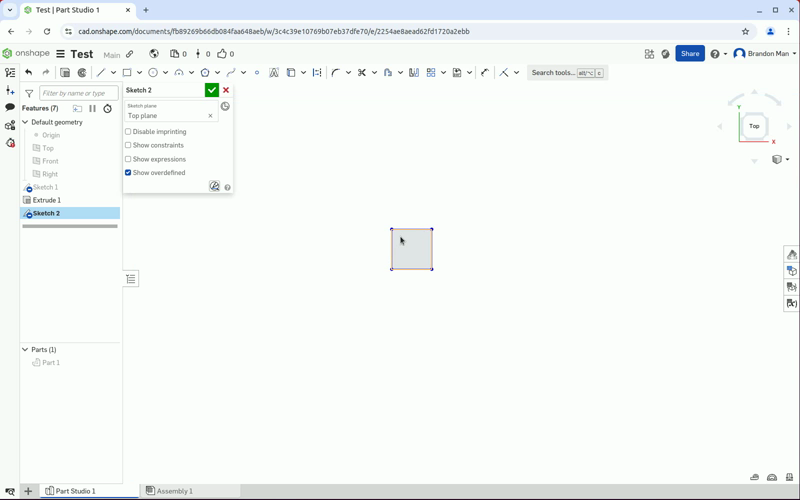
scroll(6)
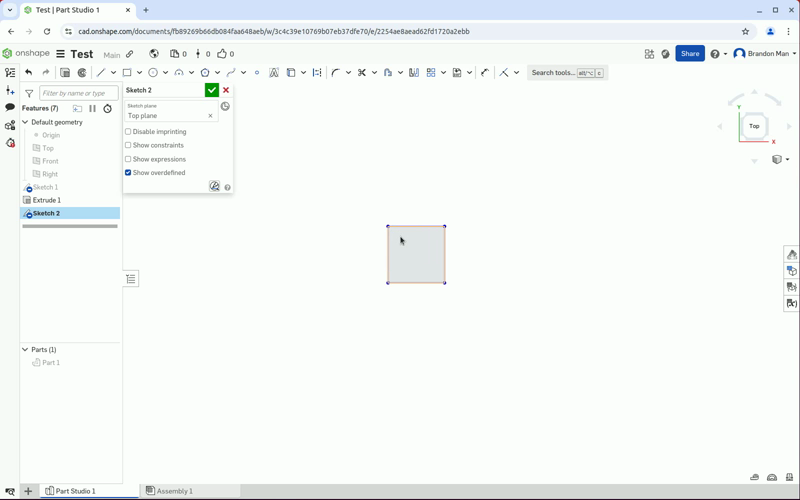
scroll(6)
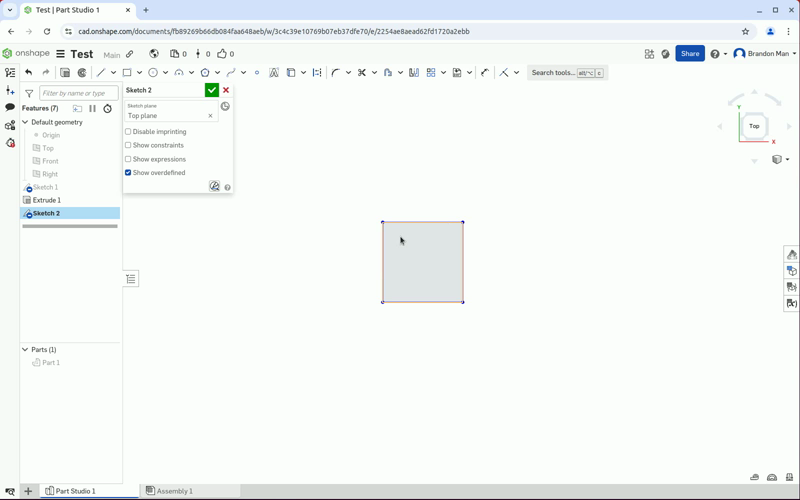
scroll(6)
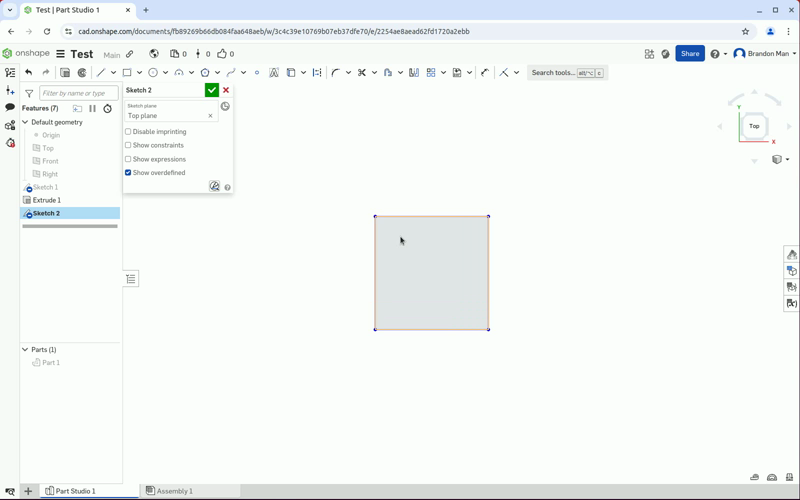
scroll(6)
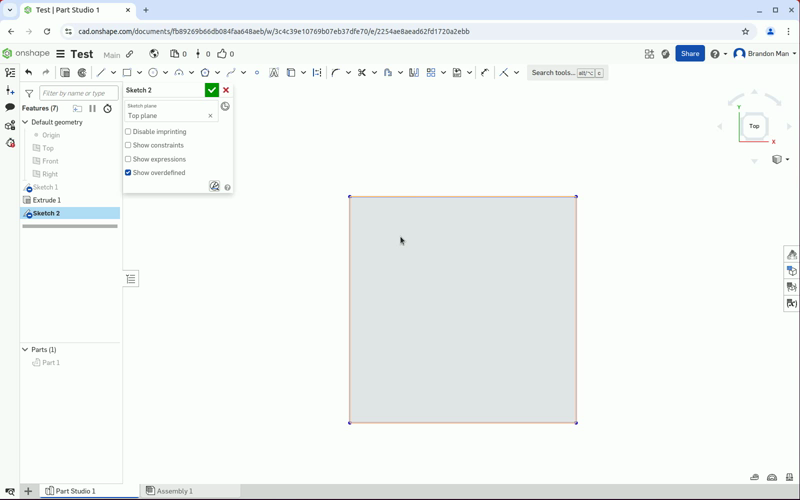
click(400, 236)
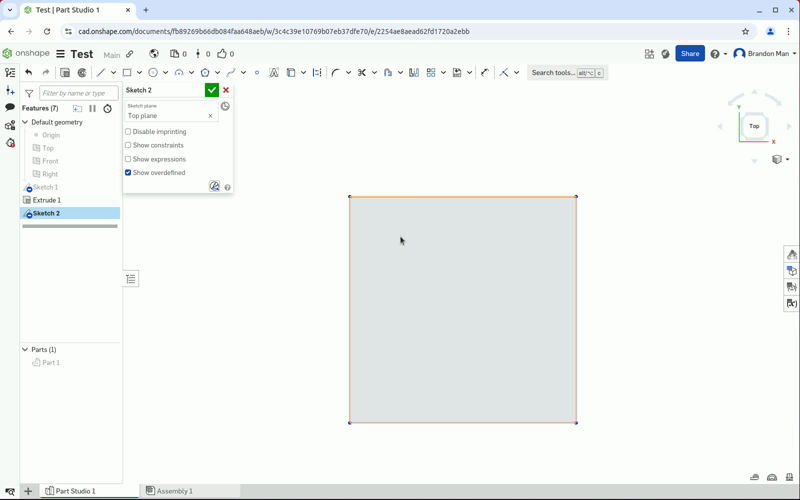
scroll(-6)
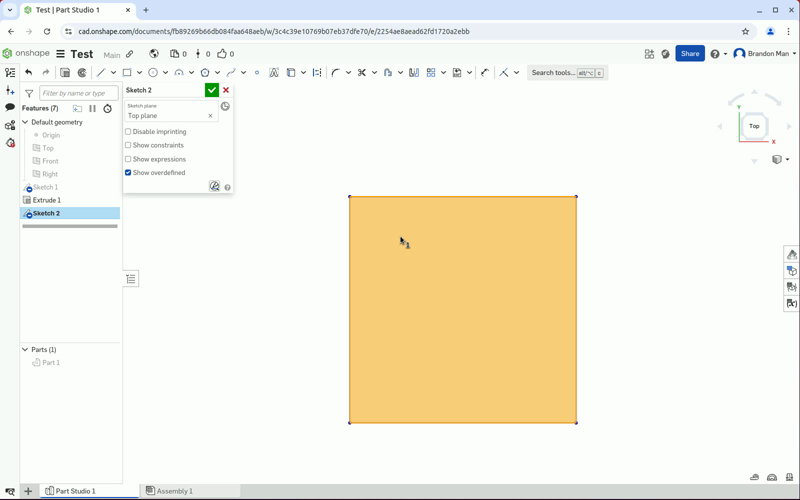
scroll(-6)
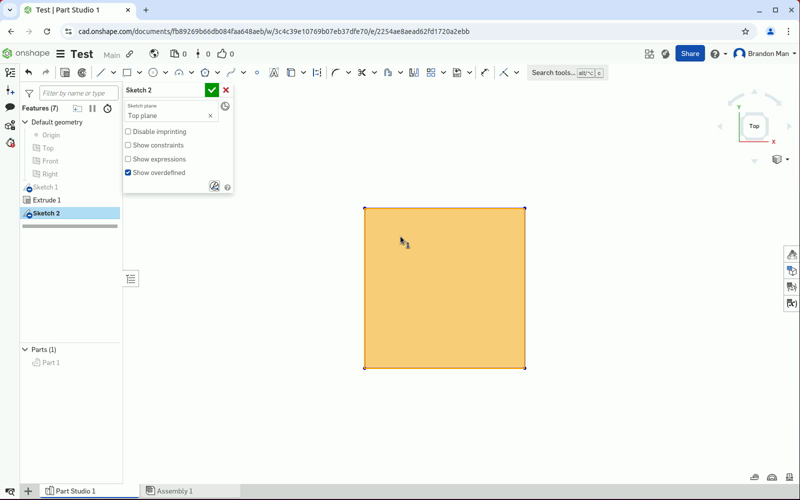
scroll(-6)
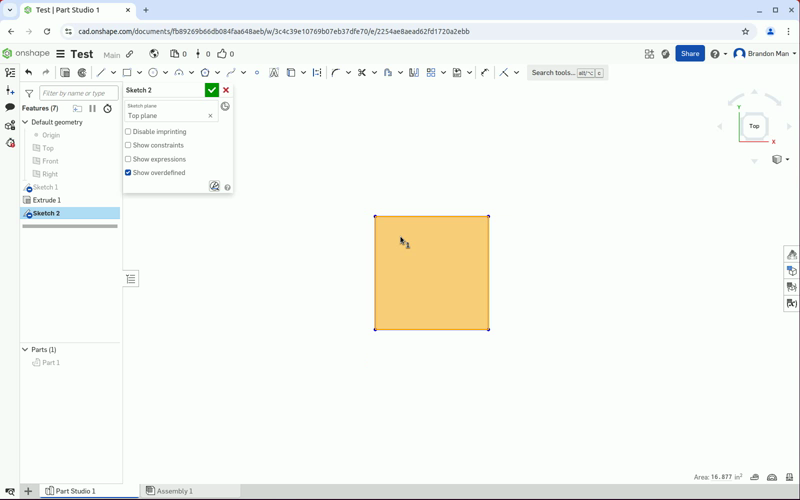
scroll(-6)
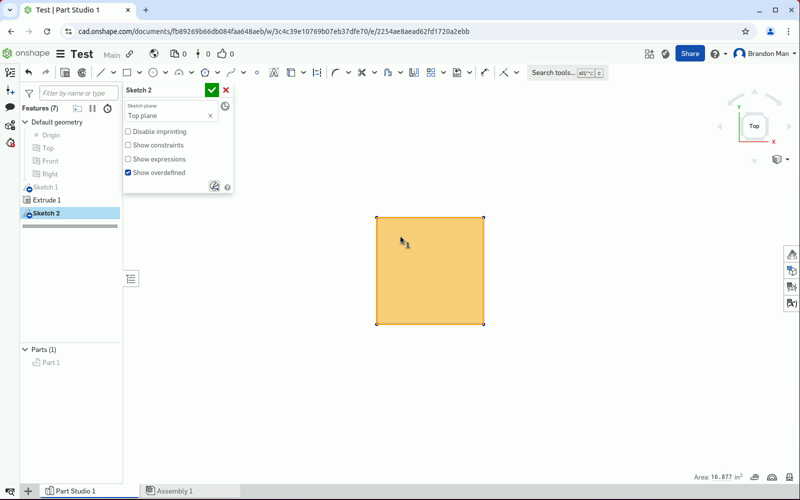
scroll(-6)
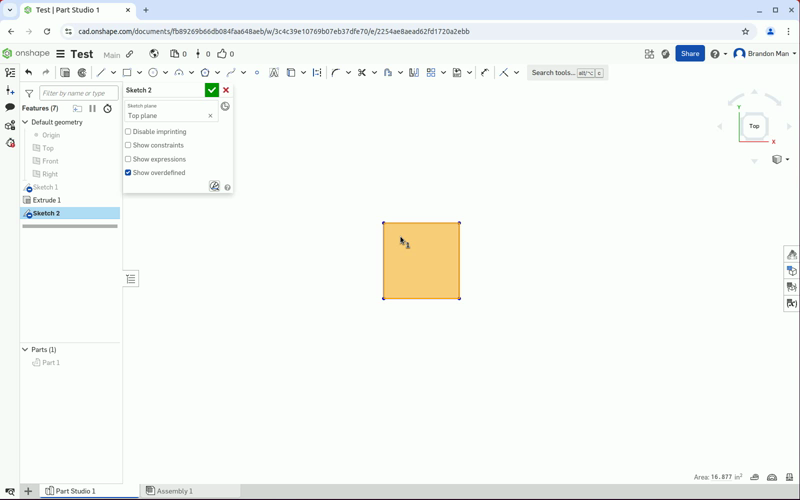
scroll(-6)
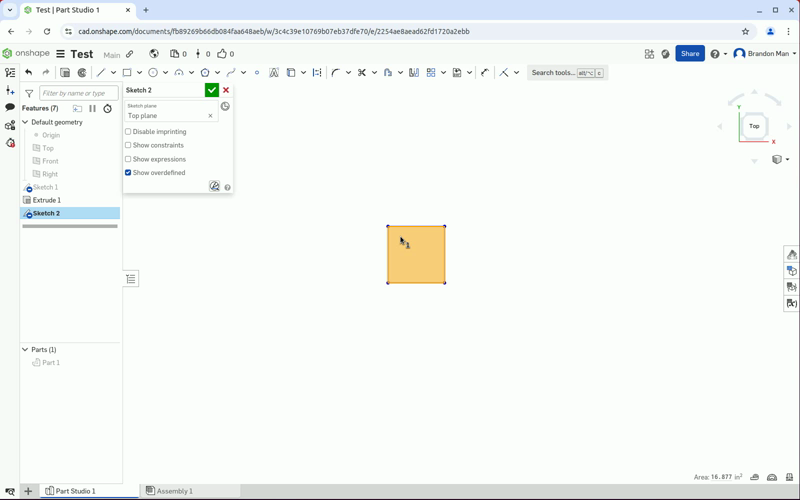
scroll(-6)
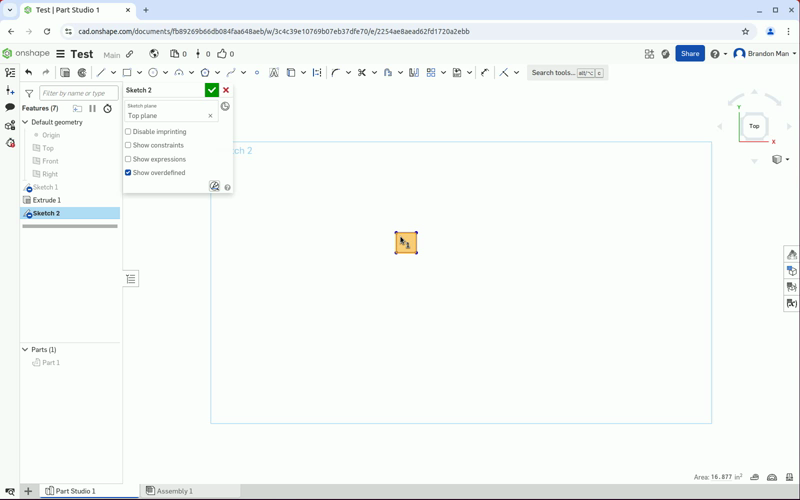
mouse_move(73, 352)
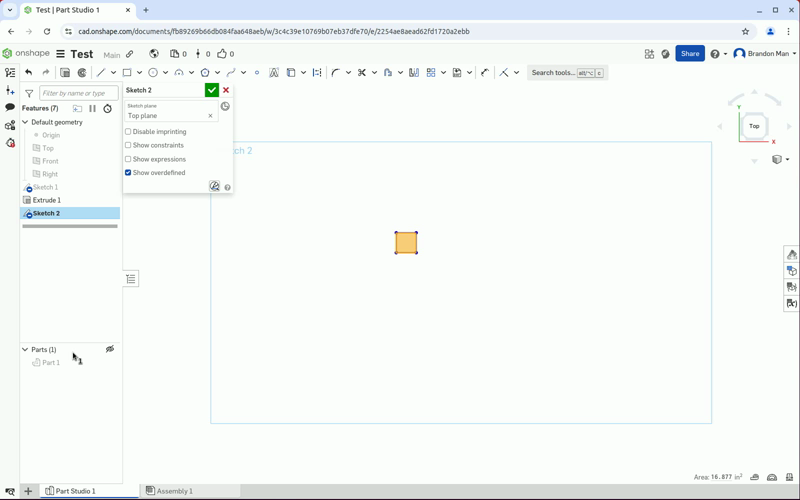
key(shift+y)
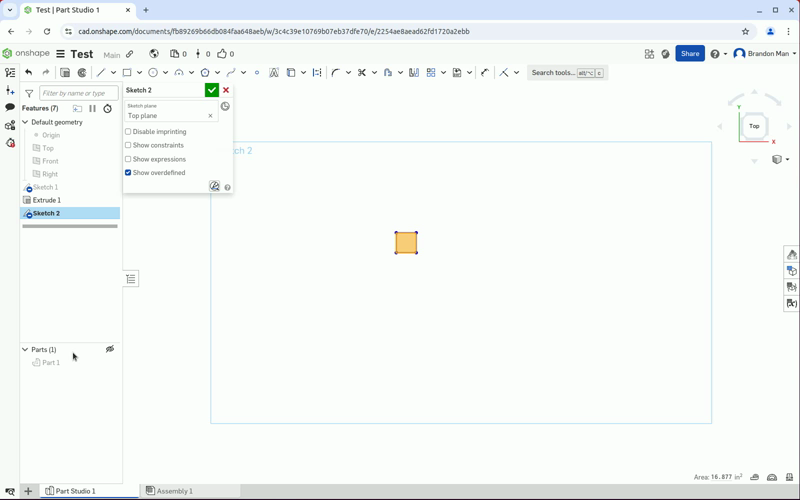
key(shift+e)
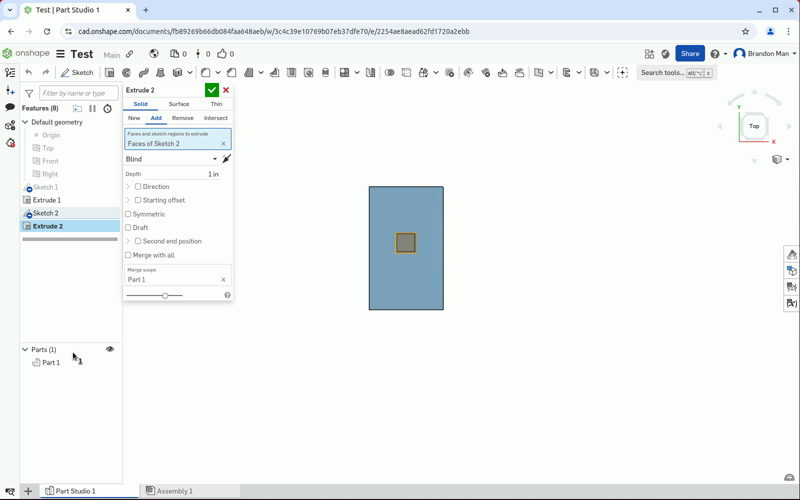
mouse_move(143, 106)
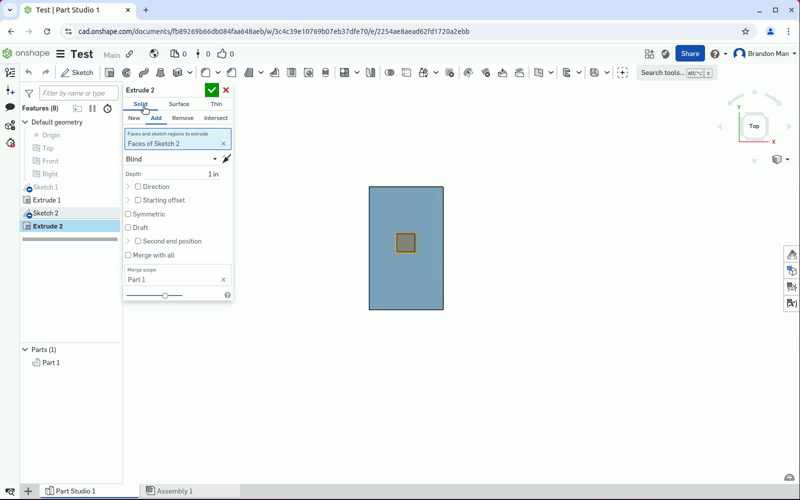
click(143, 106)
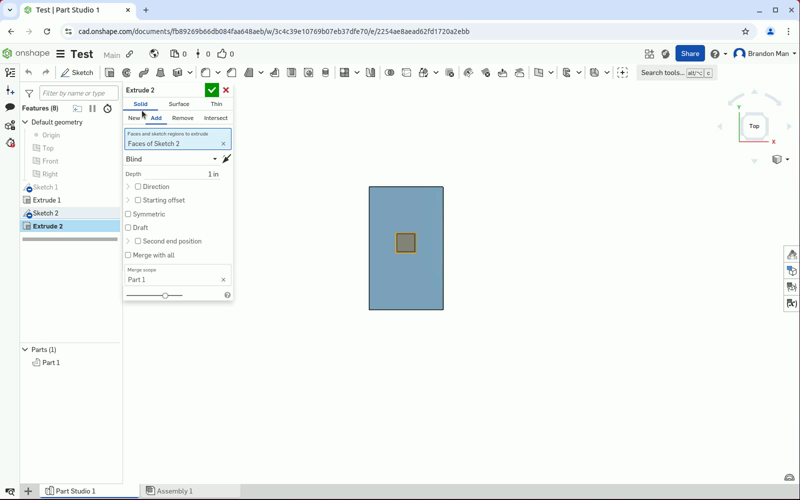
mouse_move(137, 120)
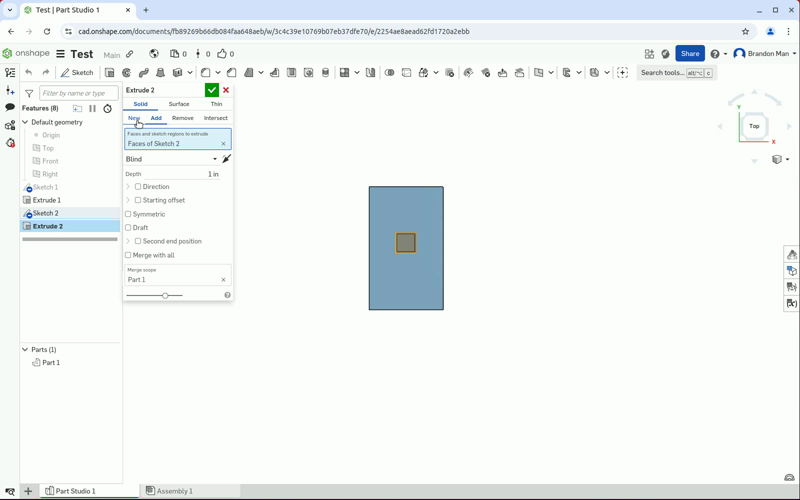
click(137, 120)
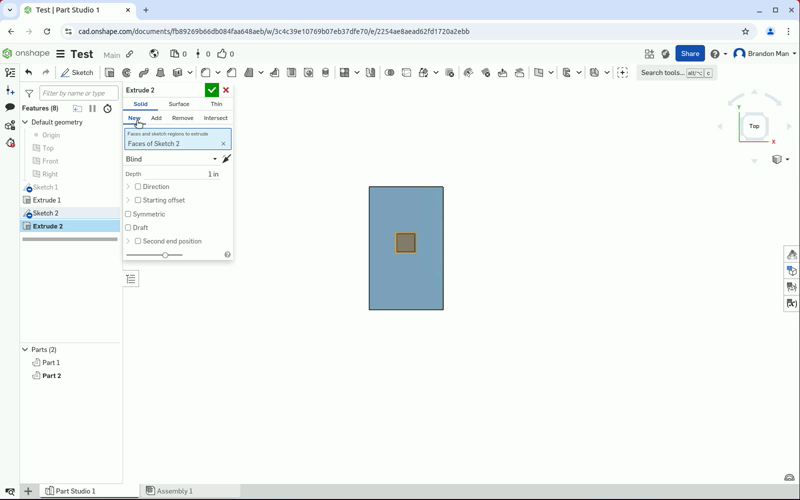
key(tab, 4)
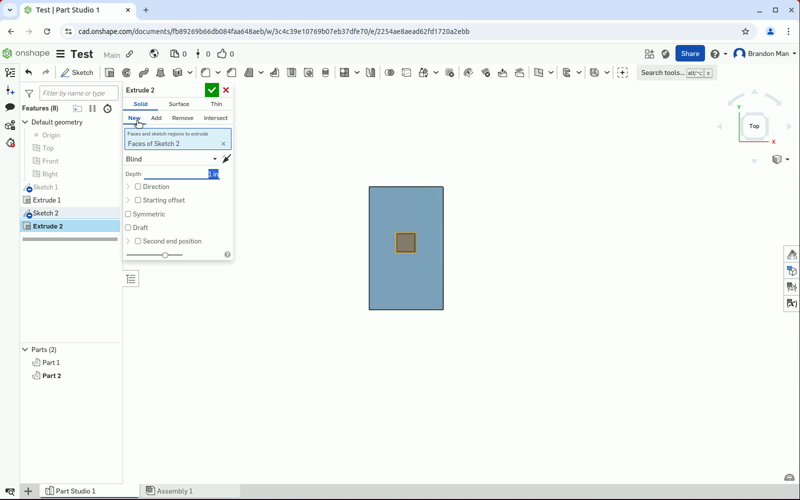
text(23.108)
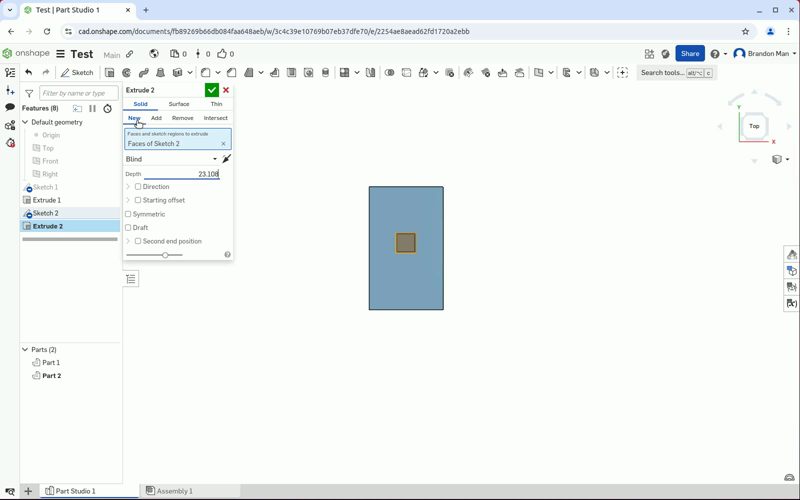
key(enter)
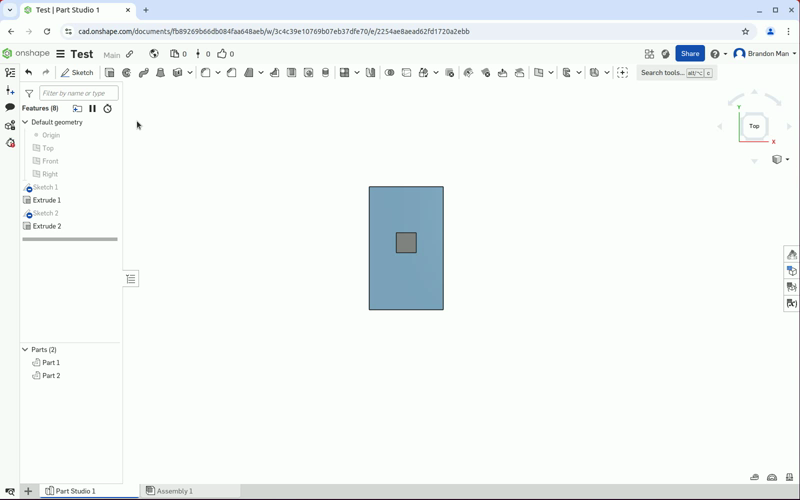
key(shift+h)
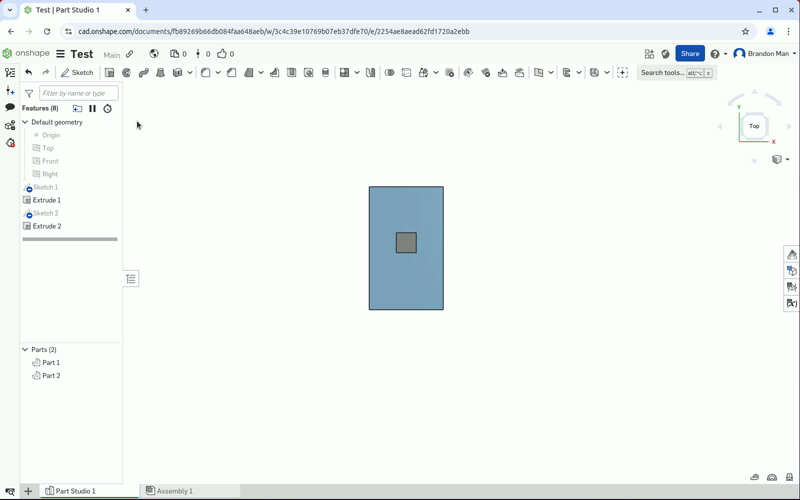
key(shift+h)
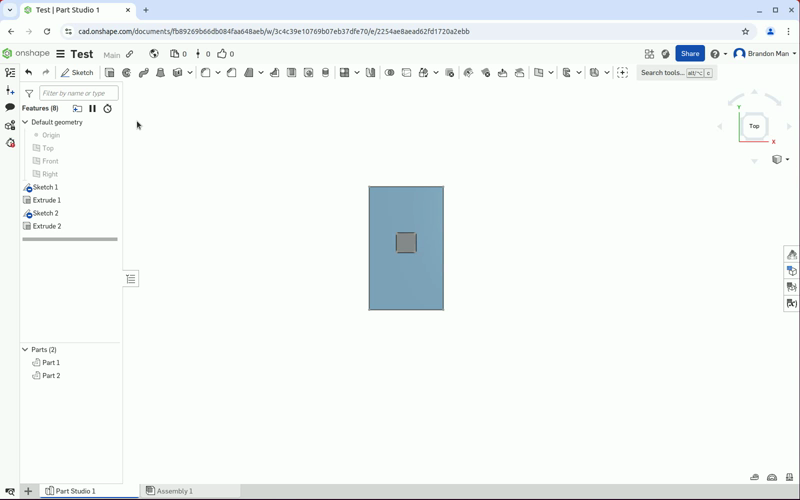
key(shift+7)
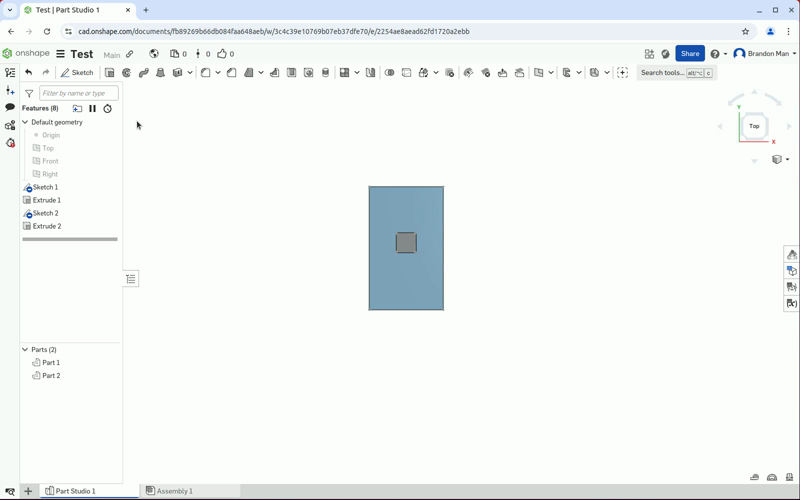
key(up, 3)
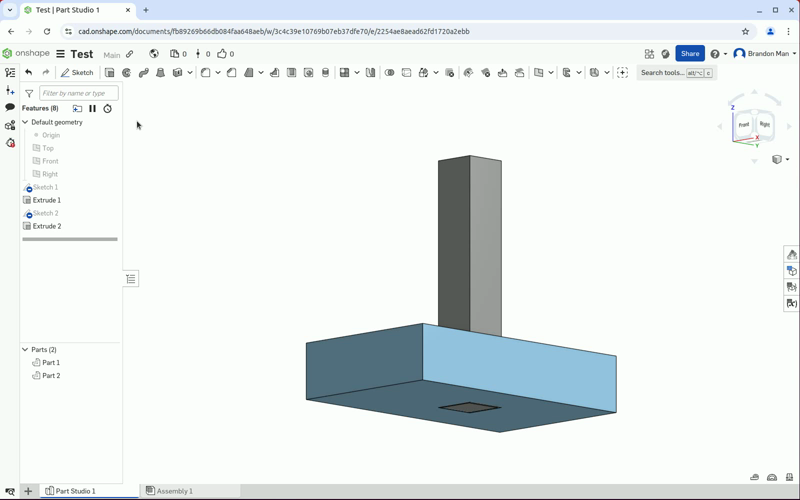
key(left, 3)
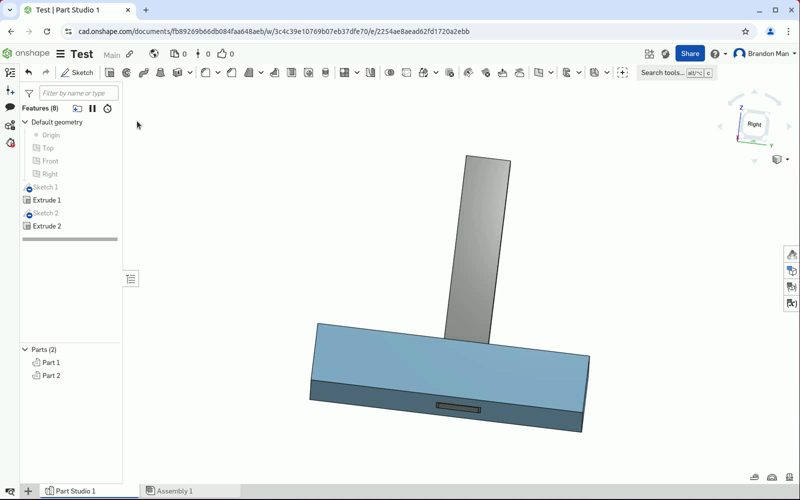
key(right, 3)
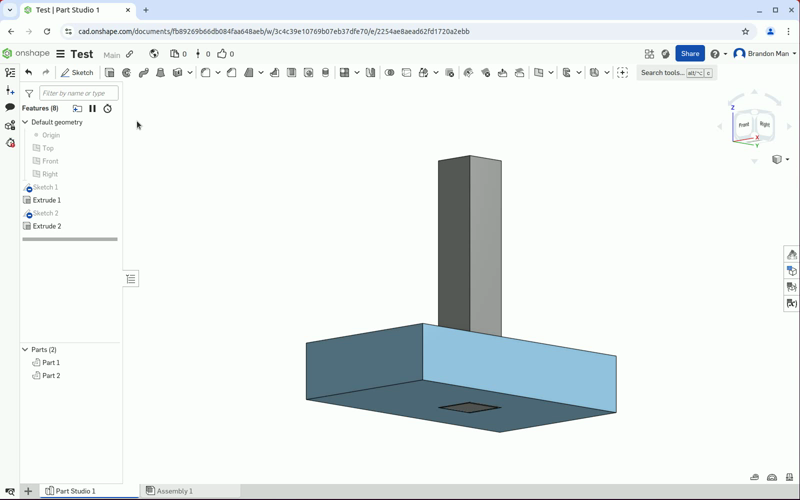
key(down, 3)
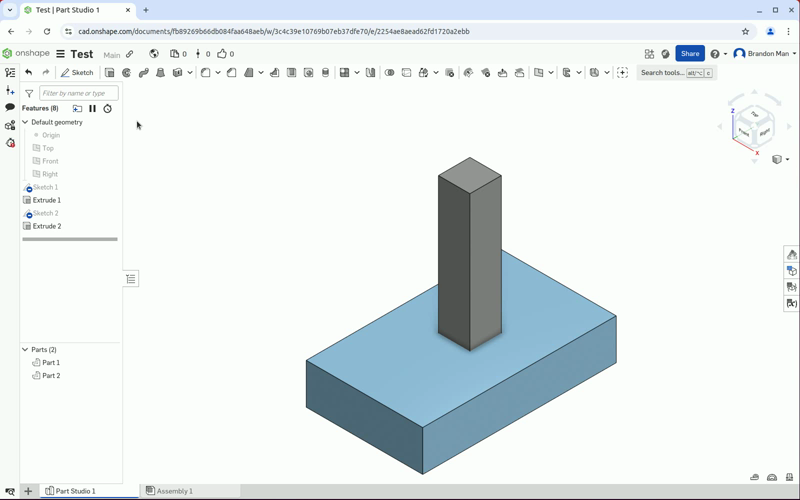
mouse_move(73, 189)
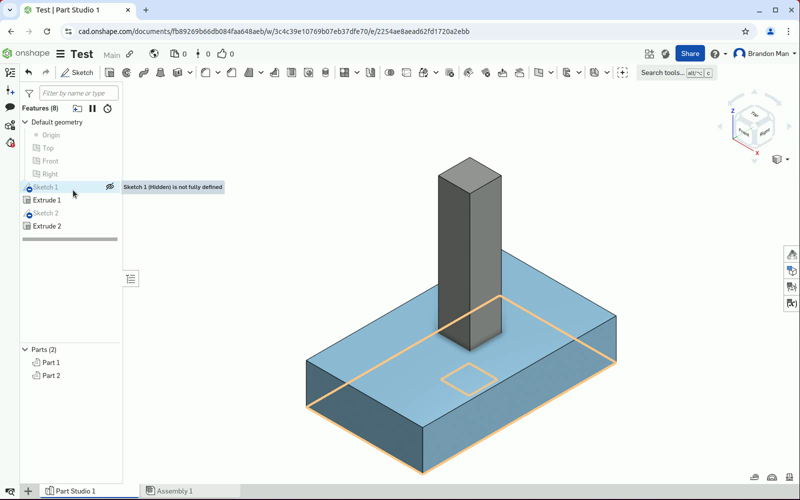
click(73, 189)